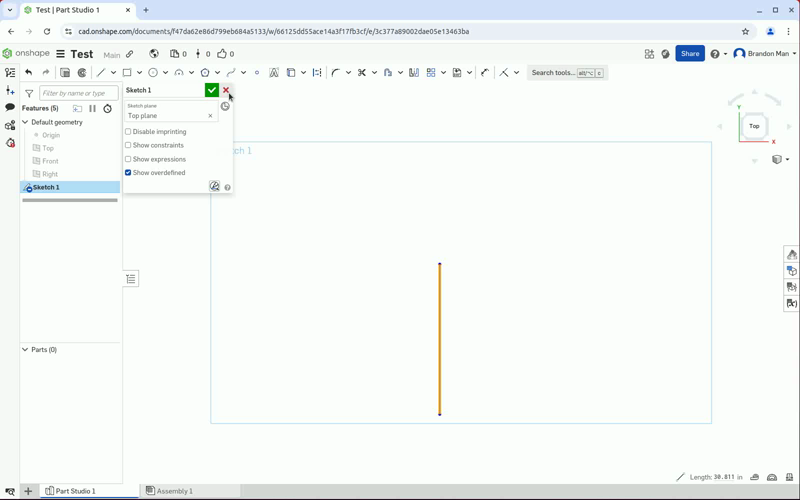
key(shift+h)
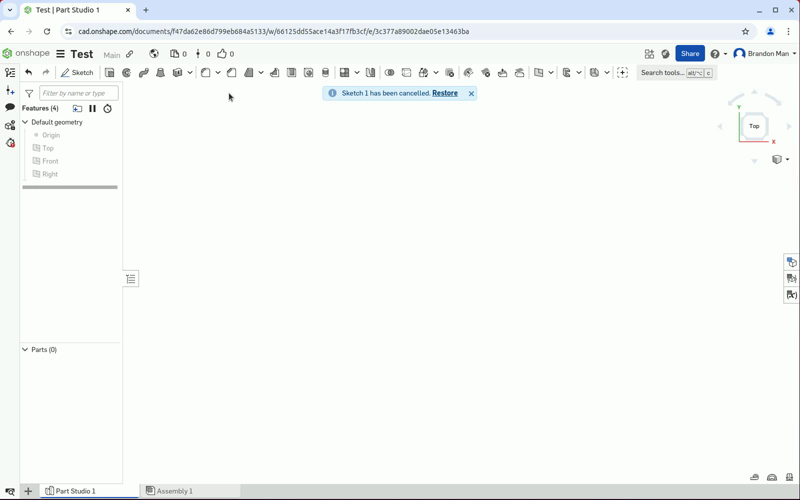
mouse_move(73, 352)
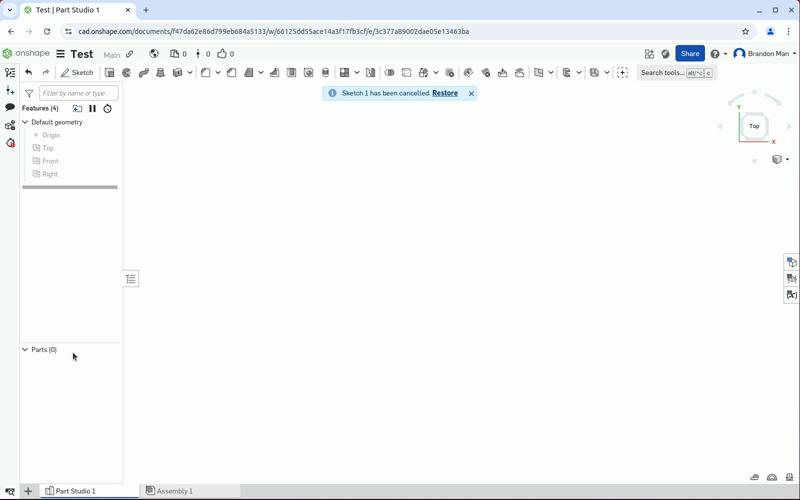
key(y)
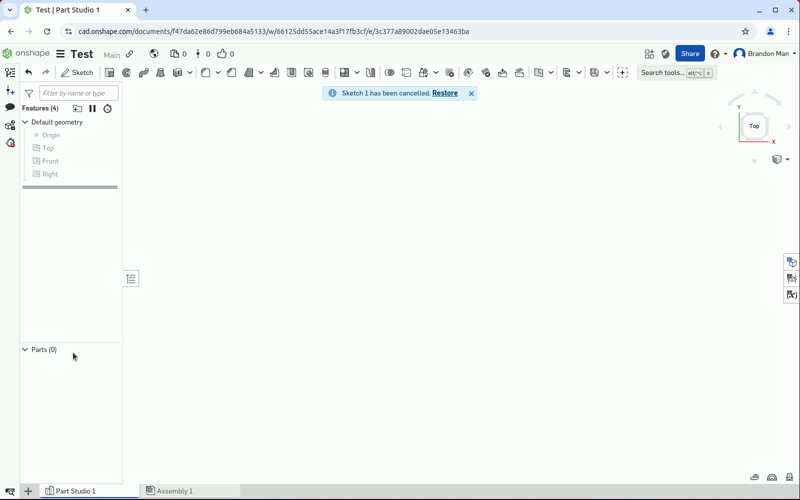
key(shift+p)
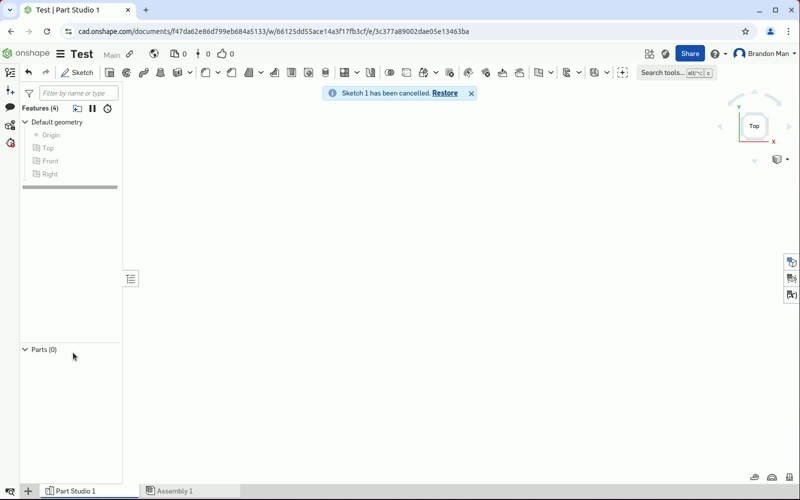
key(space)
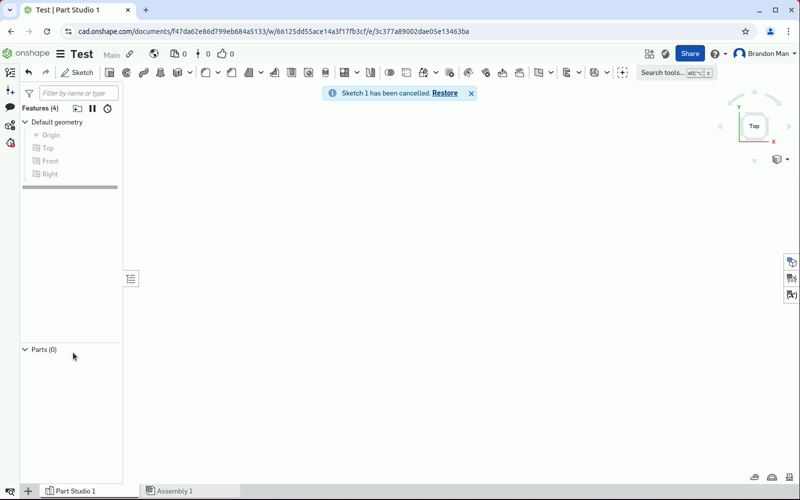
key_down(shift)
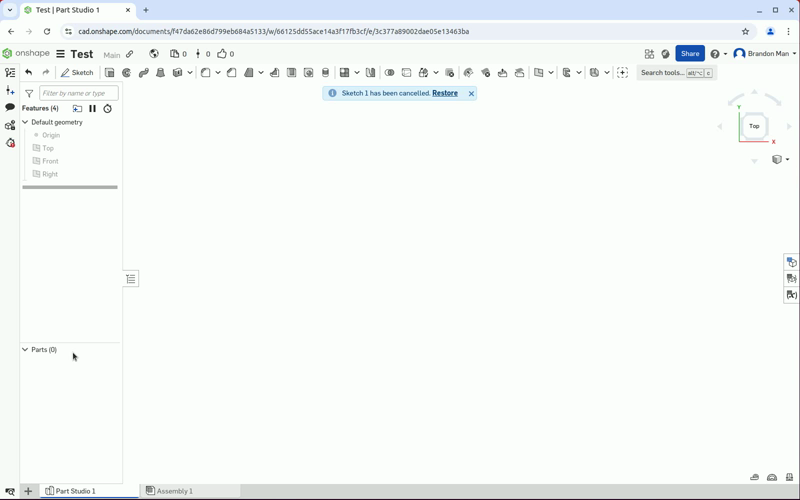
key(up)
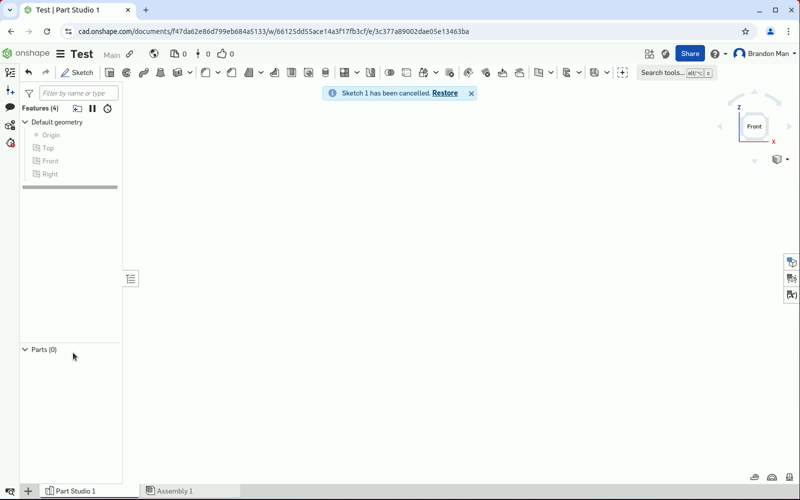
key_up(shift)
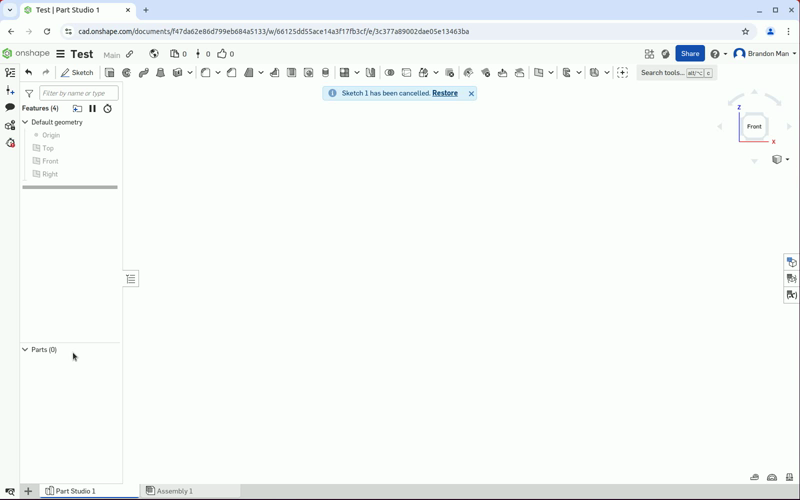
mouse_move(73, 352)
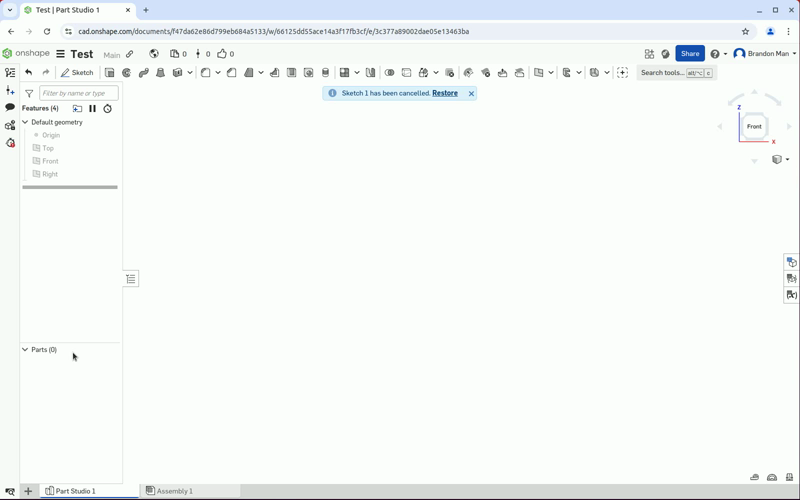
key(shift+y)
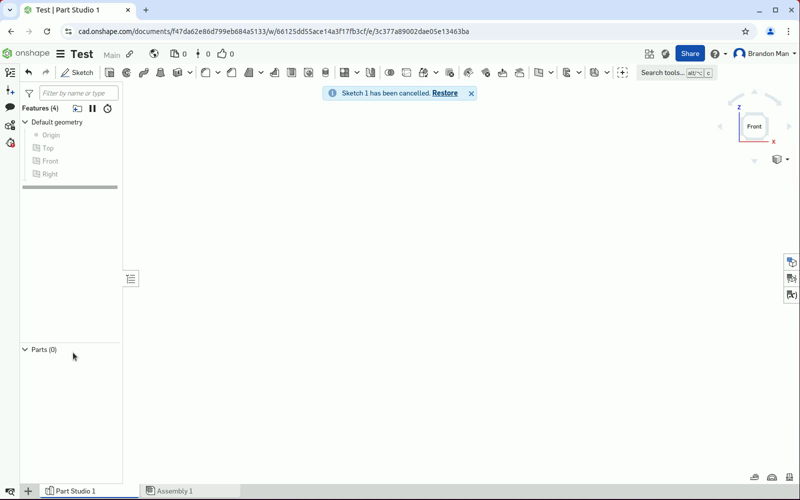
key(shift+s)
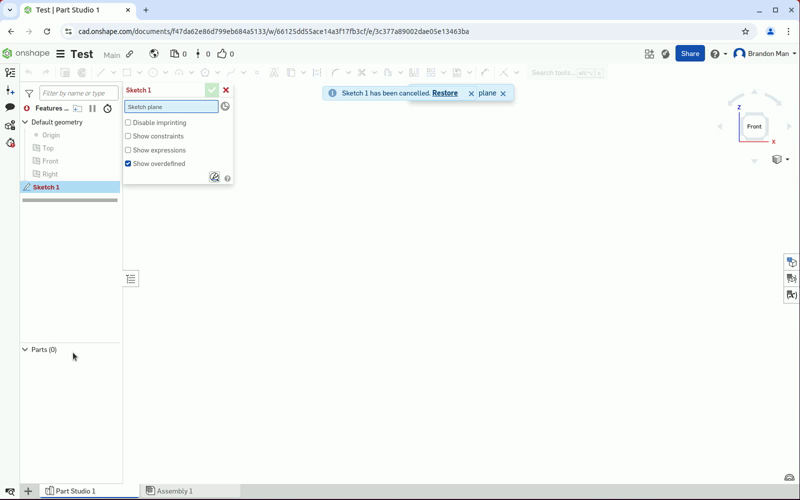
mouse_move(73, 163)
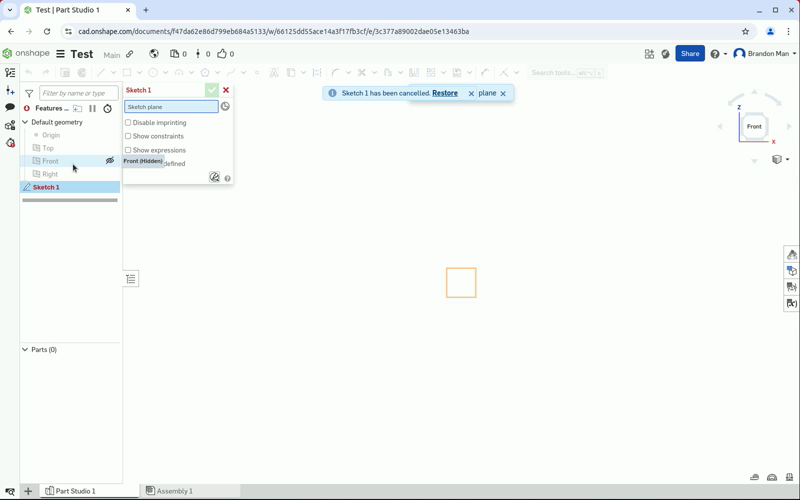
click(73, 163)
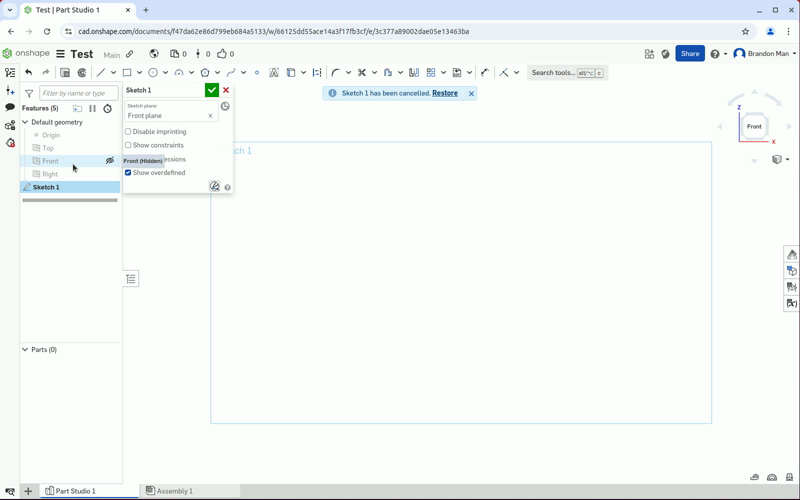
mouse_move(73, 352)
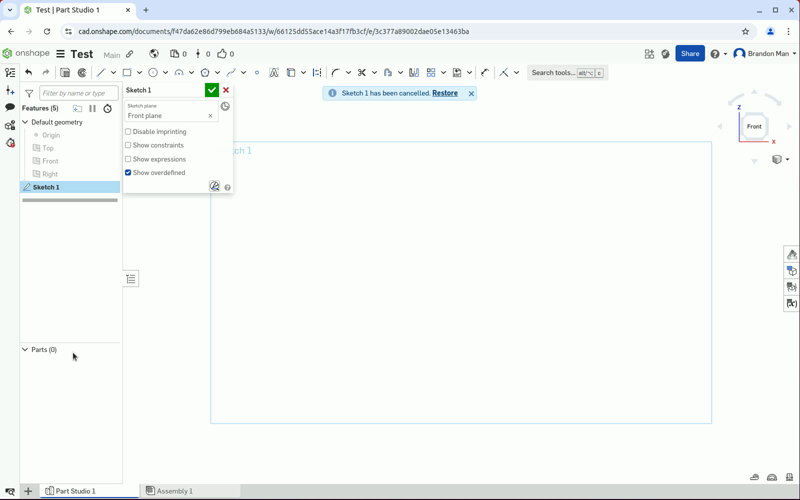
key(y)
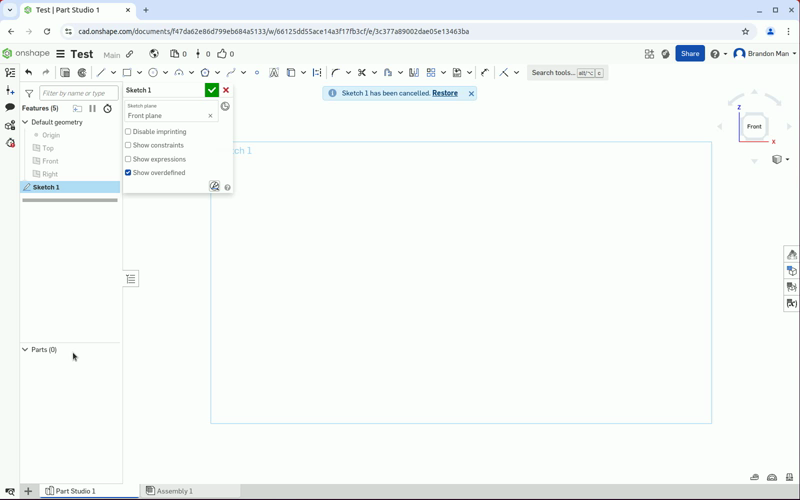
key(l)
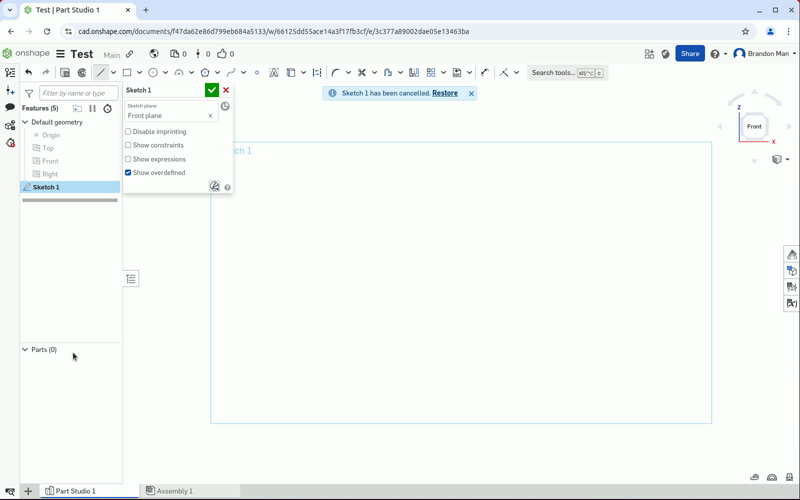
key_down(shift)
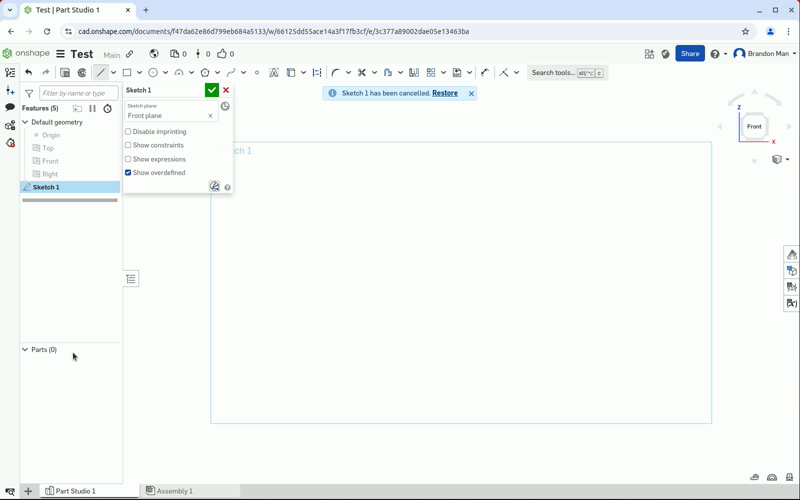
mouse_move(348, 282)
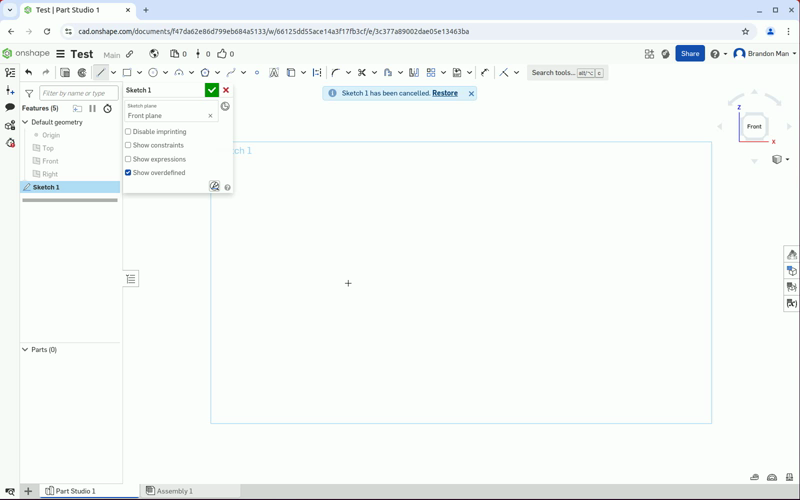
click(348, 282)
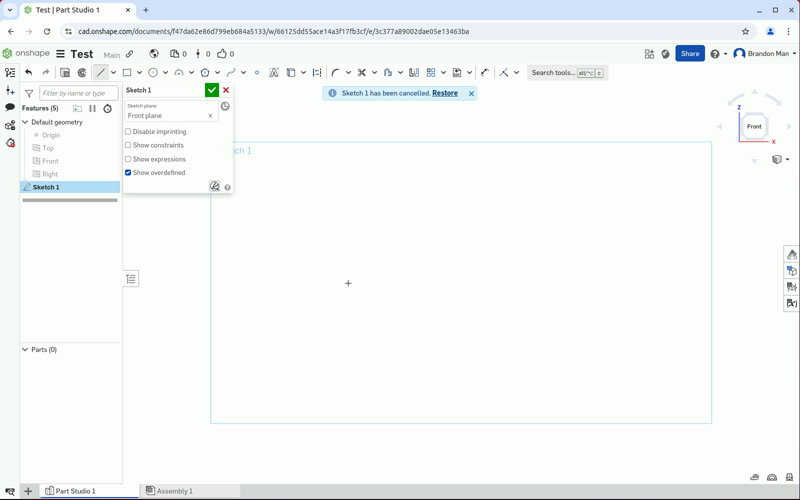
key_up(shift)
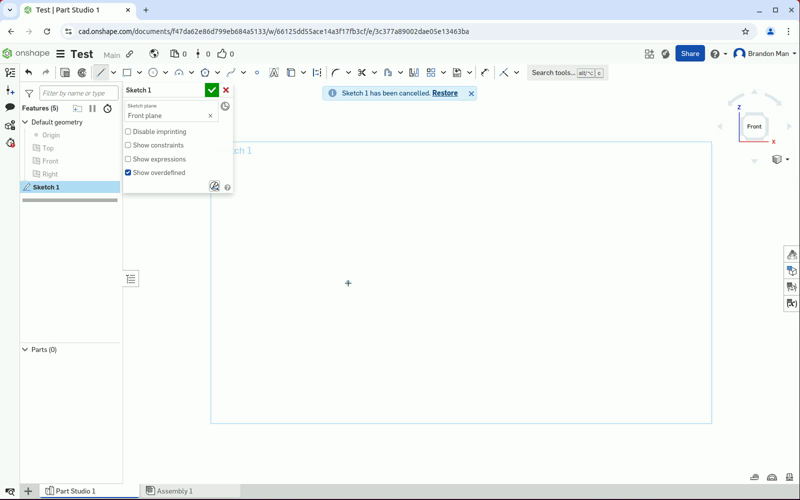
key_down(shift)
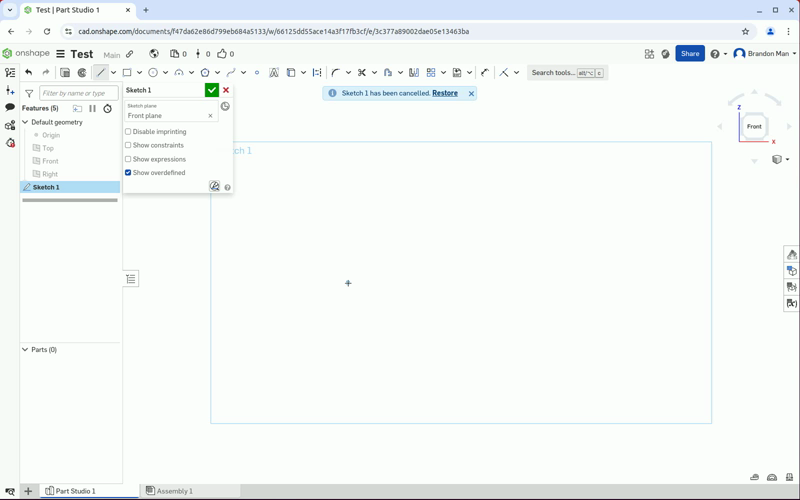
mouse_move(460, 282)
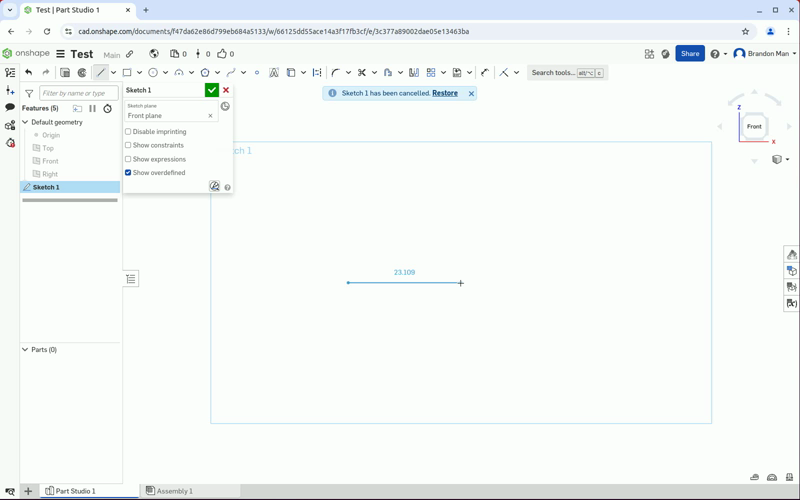
click(460, 282)
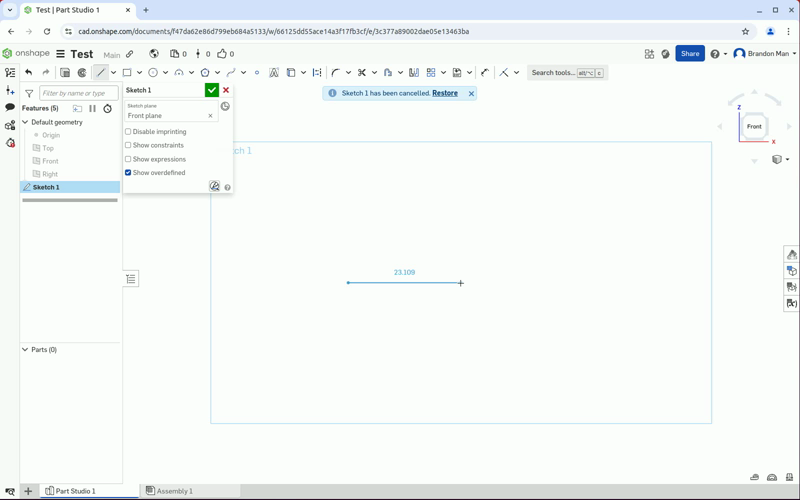
key_up(shift)
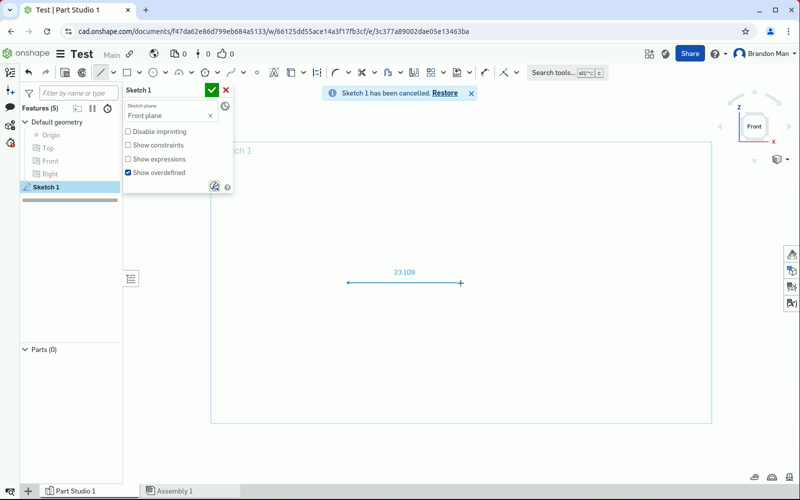
key_down(shift)
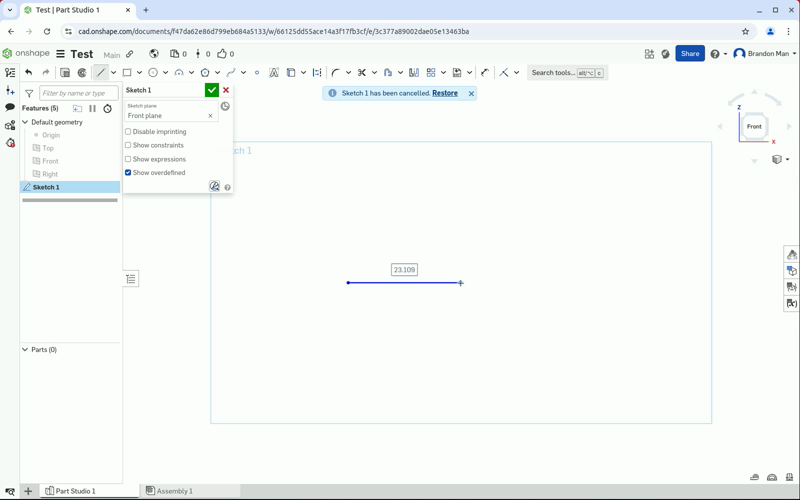
mouse_move(490, 282)
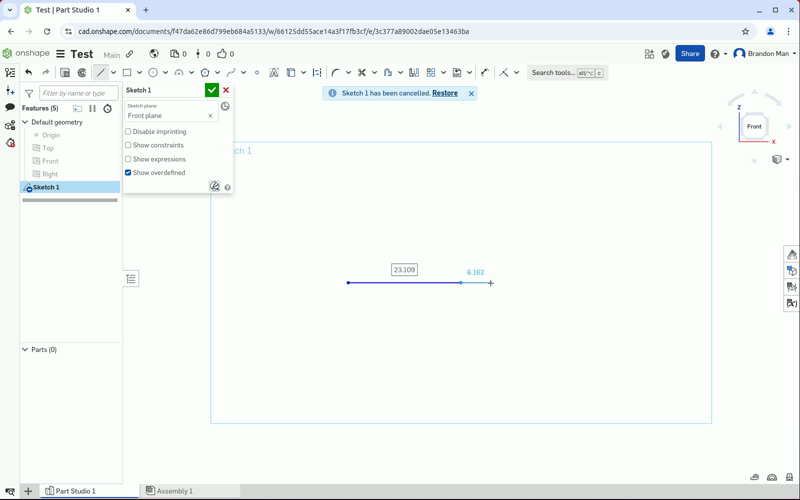
mouse_move(460, 245)
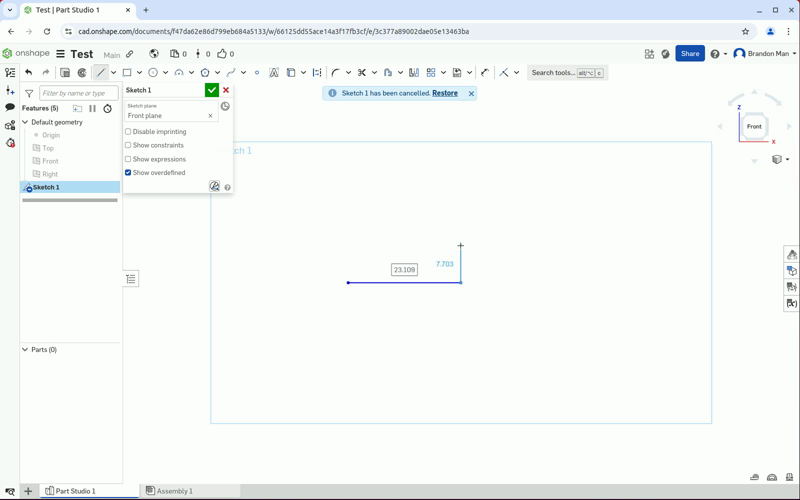
click(460, 245)
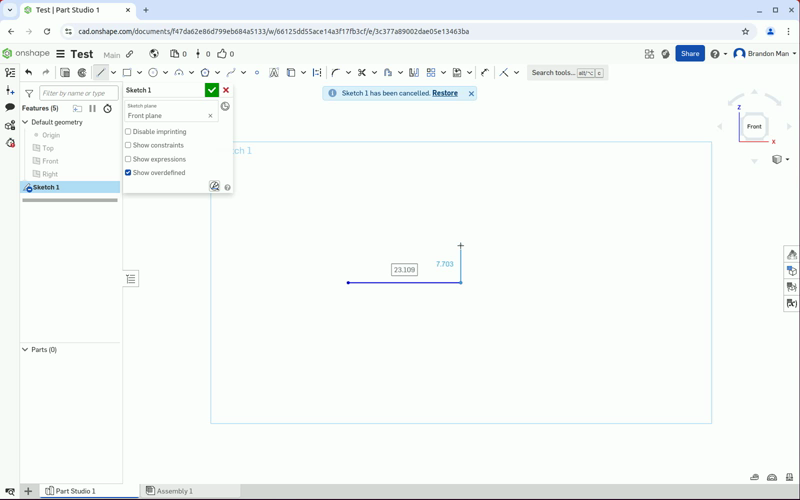
key_up(shift)
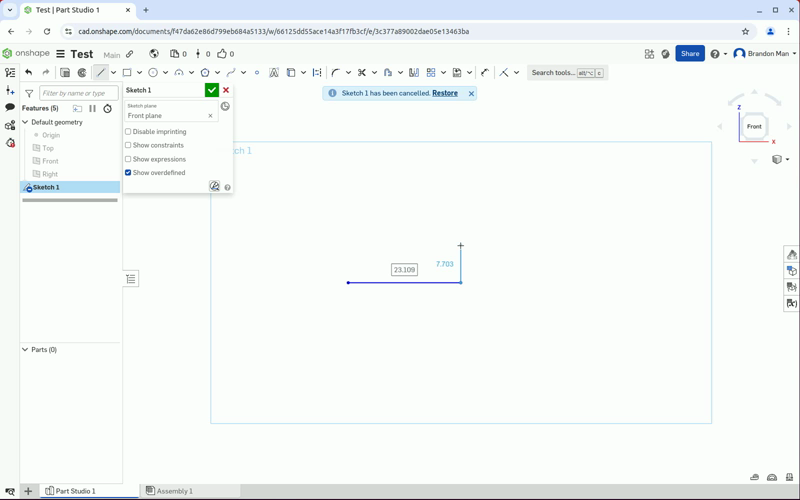
key_down(shift)
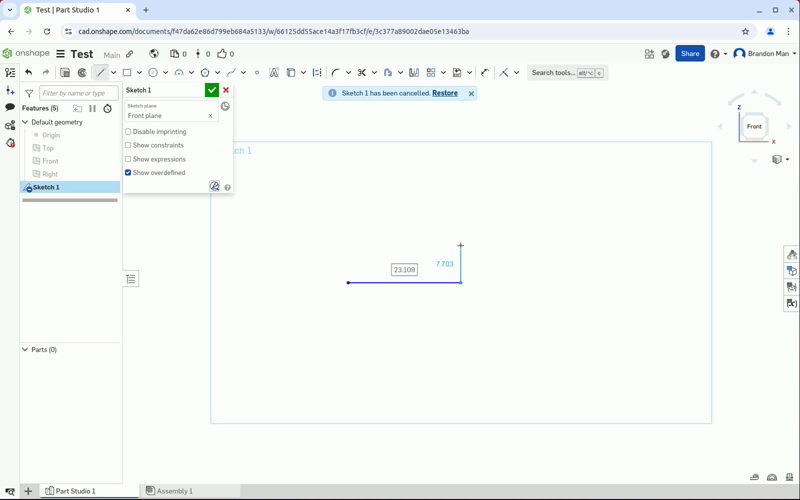
mouse_move(490, 245)
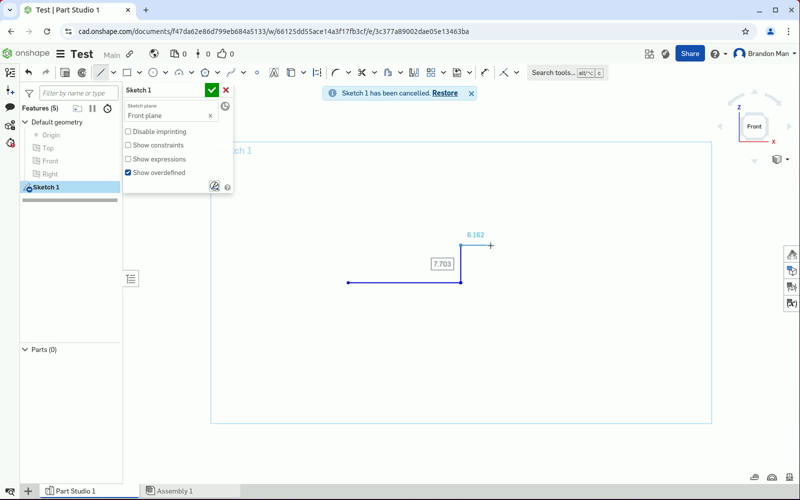
mouse_move(422, 245)
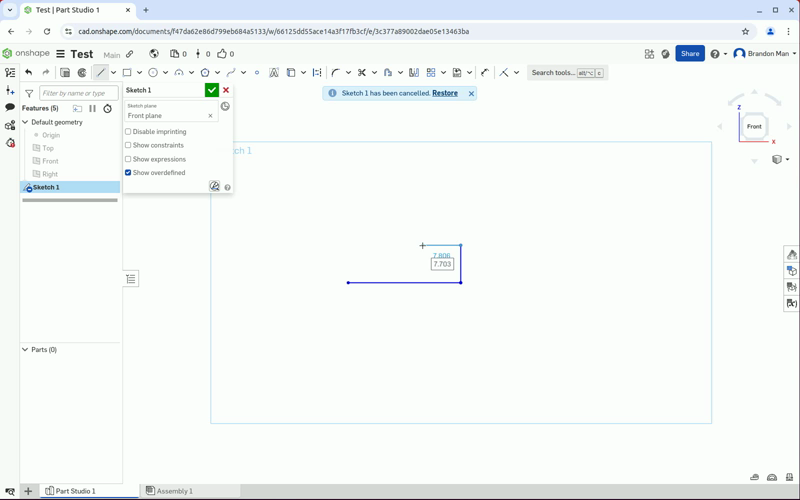
click(422, 245)
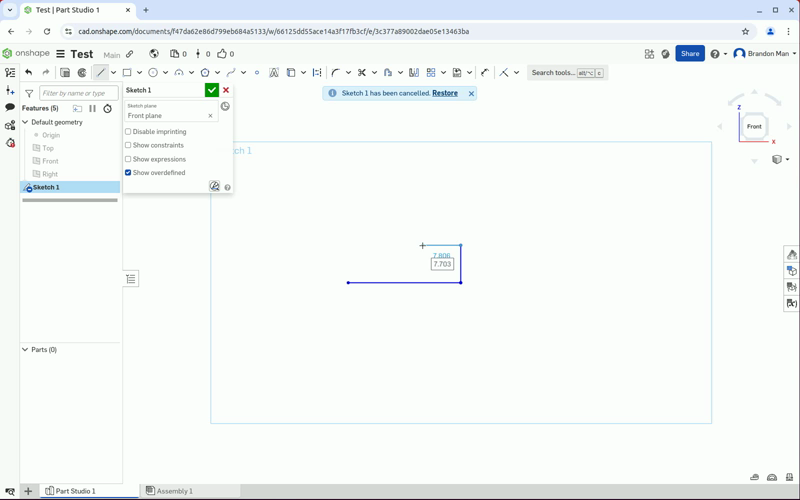
key_up(shift)
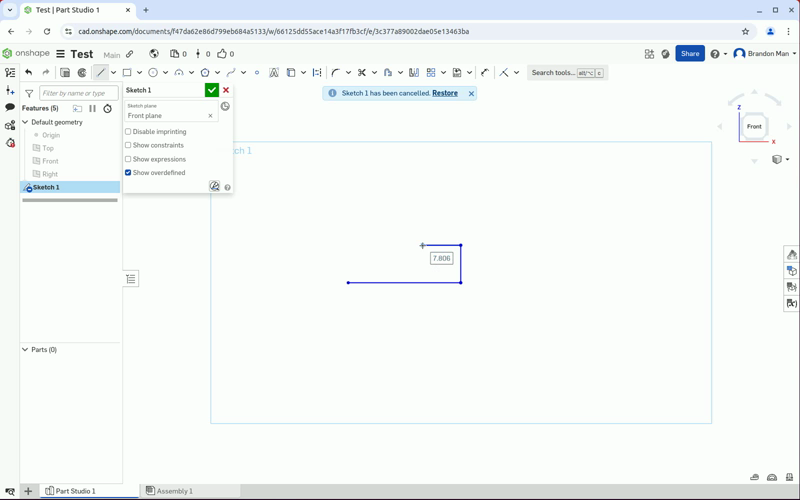
key_down(shift)
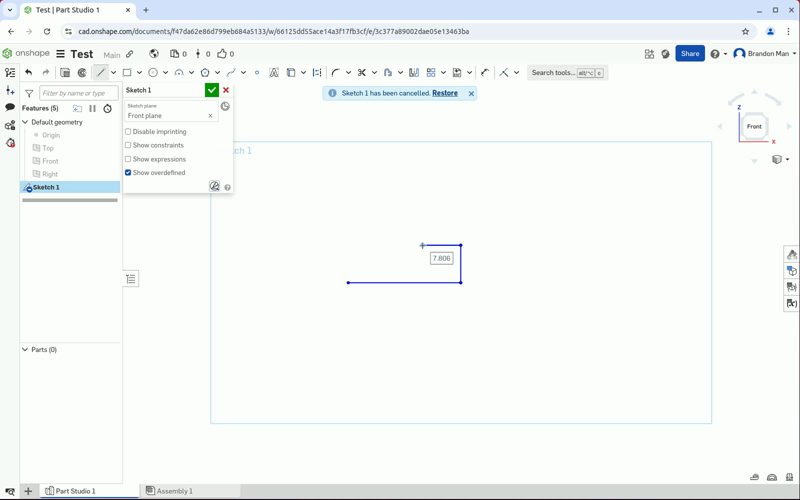
mouse_move(422, 170)
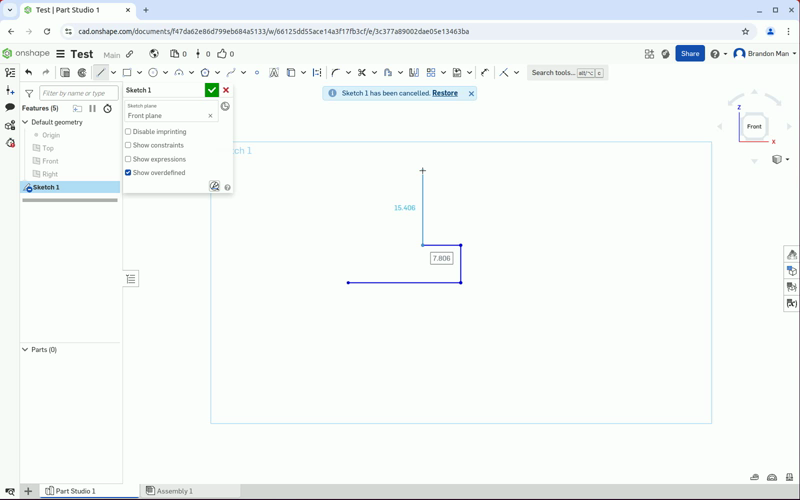
click(422, 170)
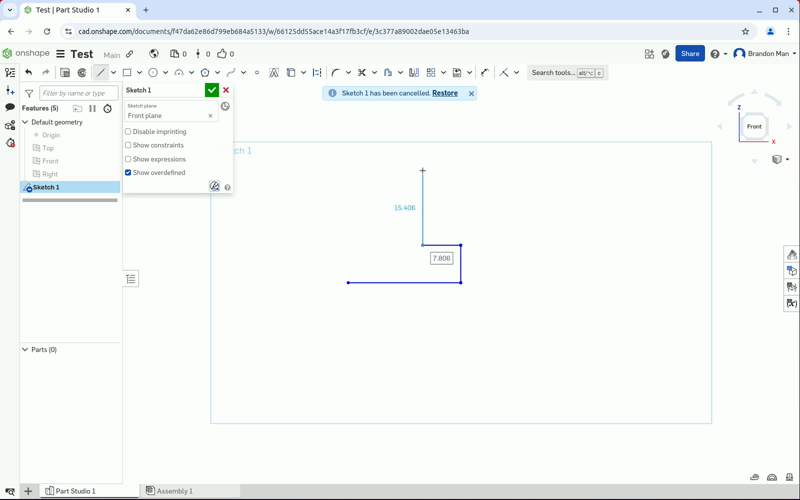
key_up(shift)
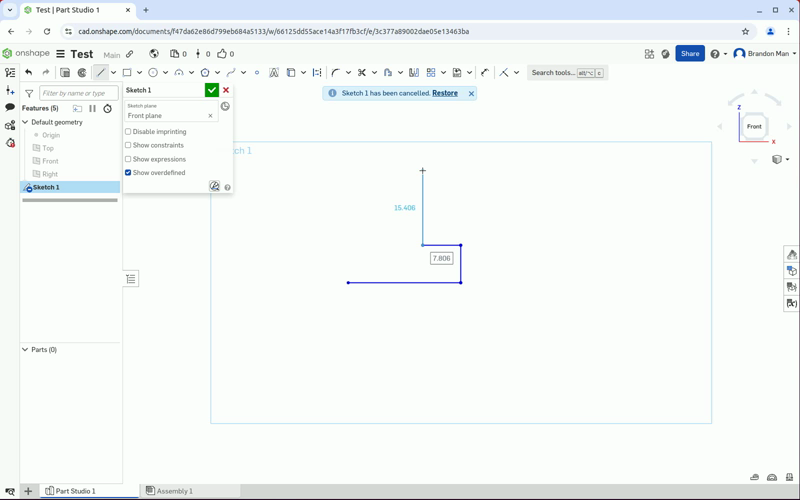
key_down(shift)
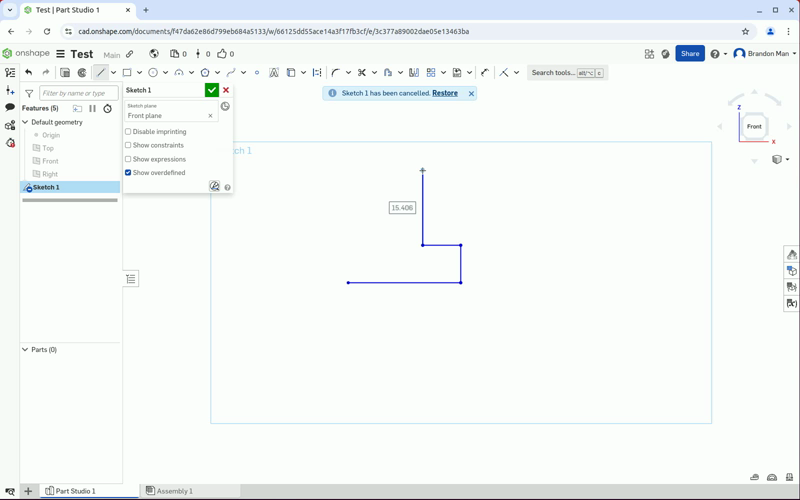
mouse_move(453, 170)
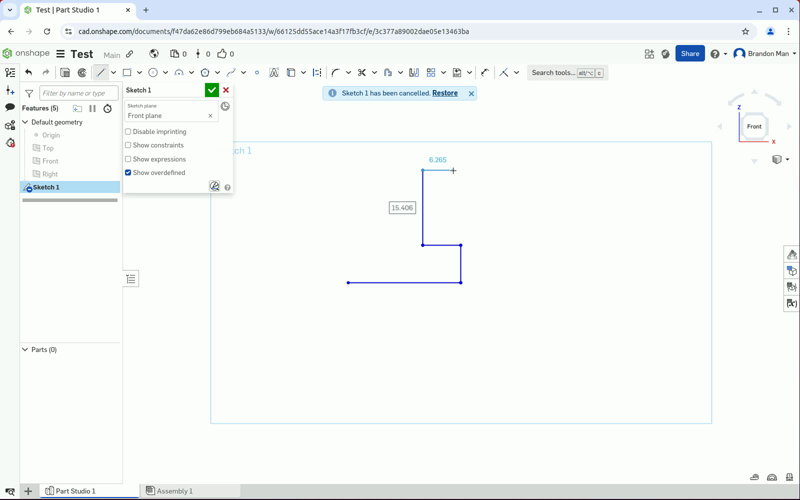
mouse_move(386, 170)
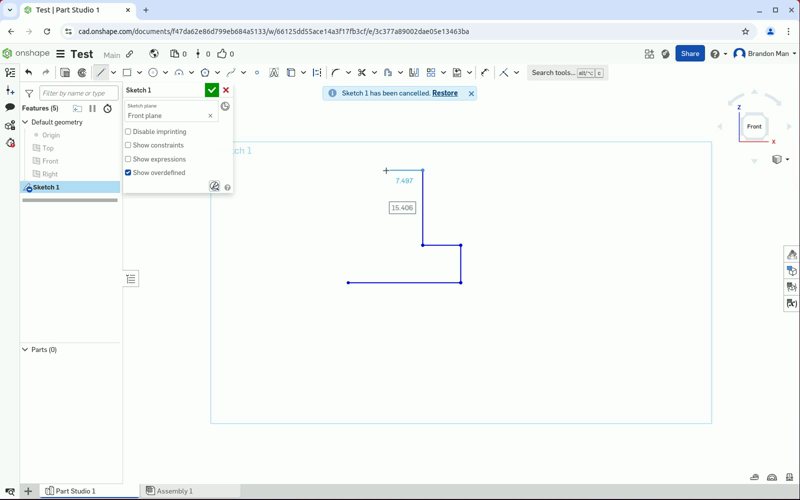
click(386, 170)
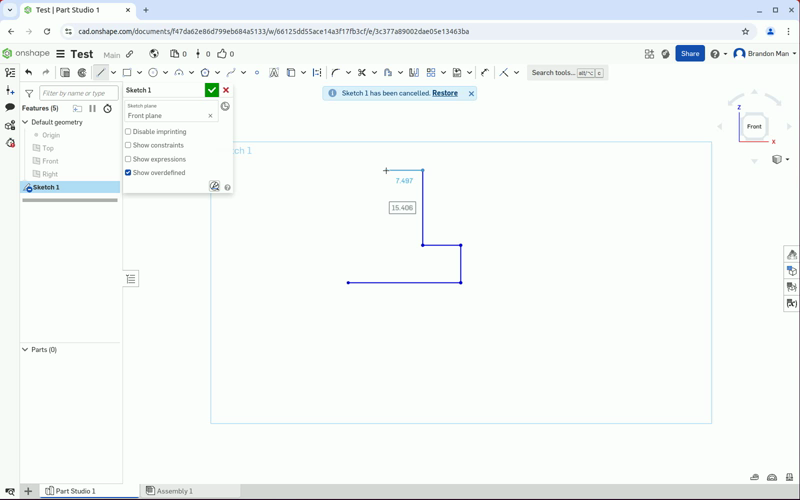
key_up(shift)
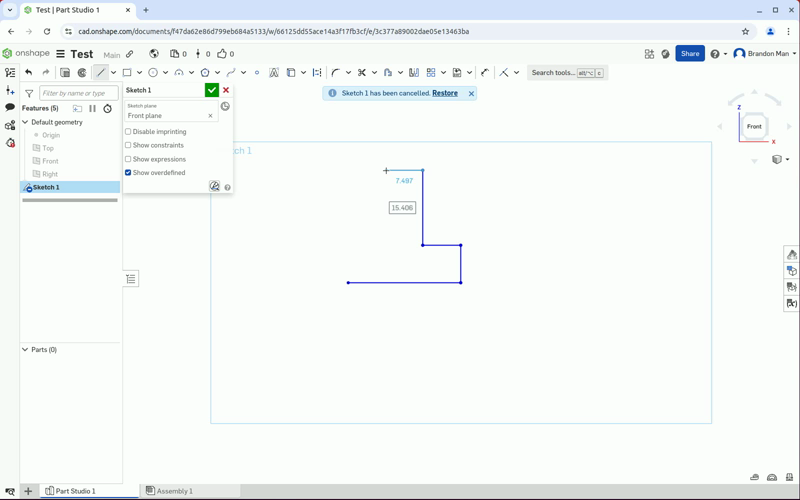
key_down(shift)
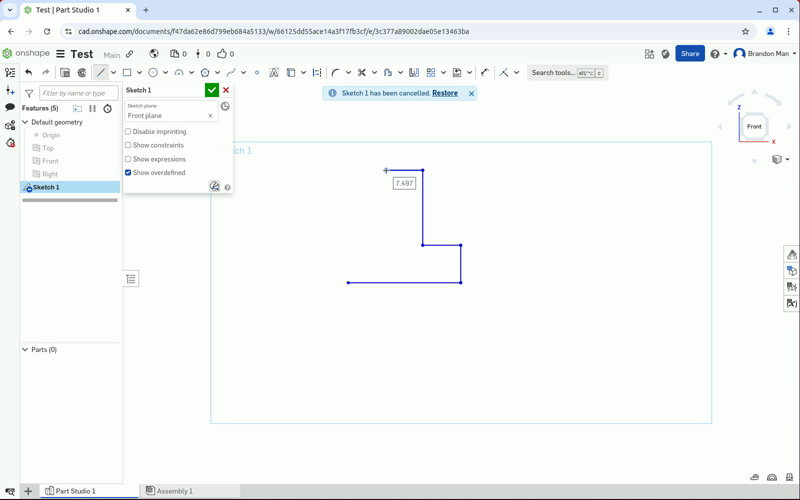
mouse_move(386, 245)
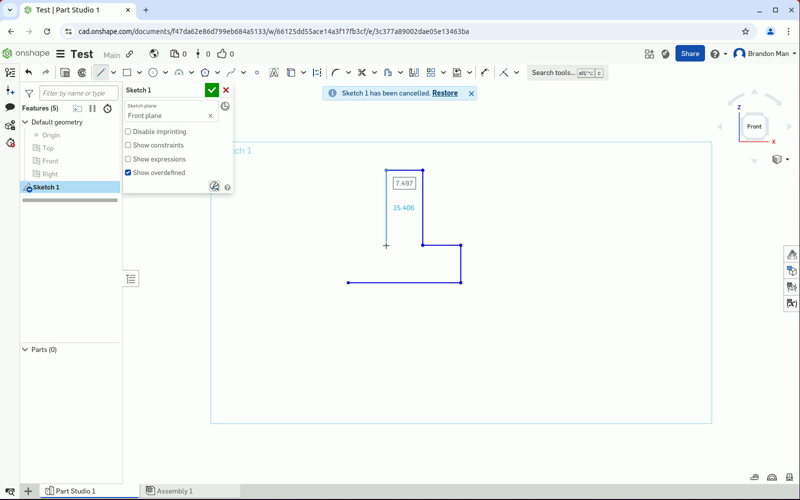
click(386, 245)
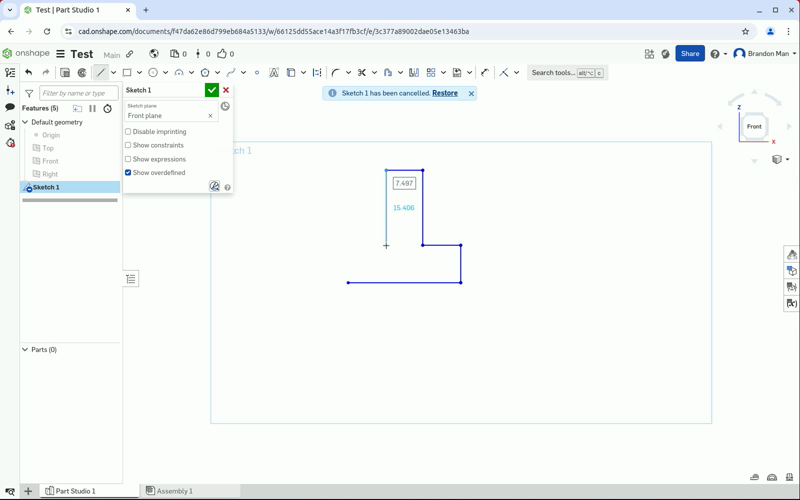
key_up(shift)
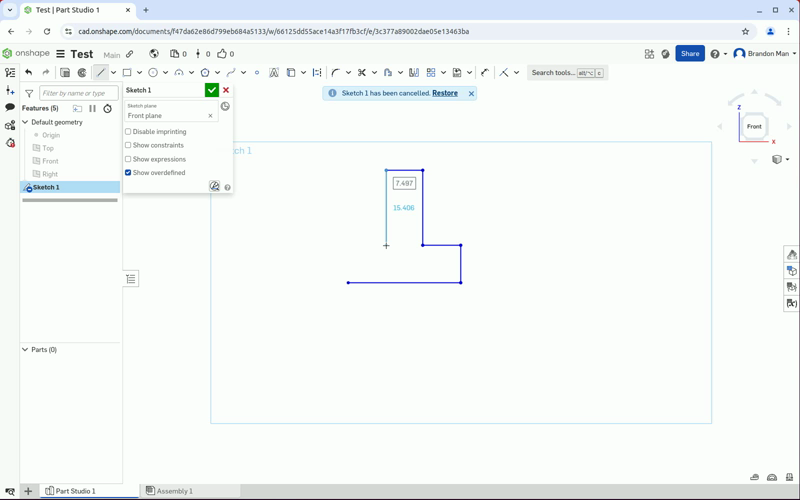
key_down(shift)
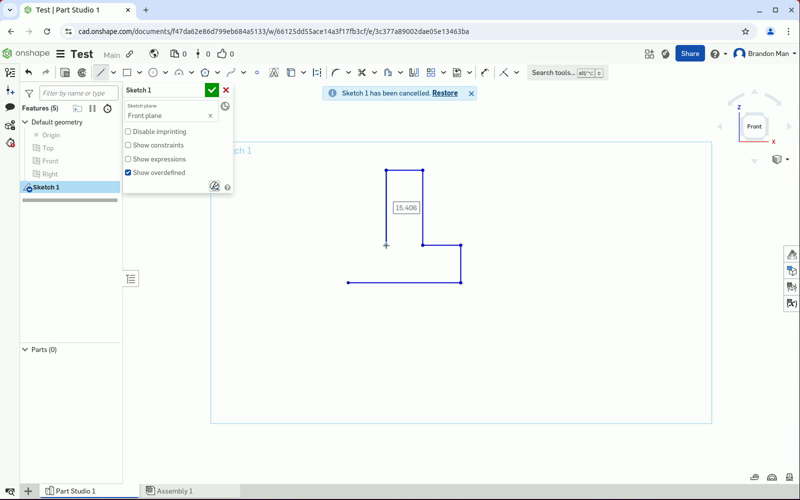
mouse_move(416, 245)
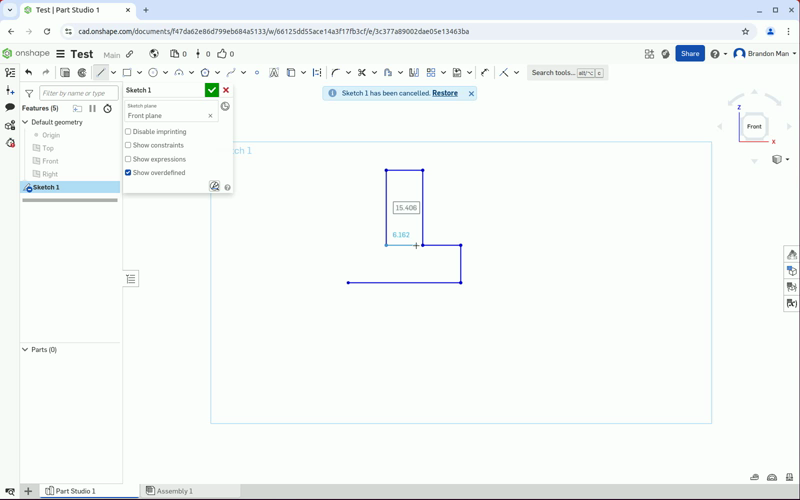
mouse_move(348, 245)
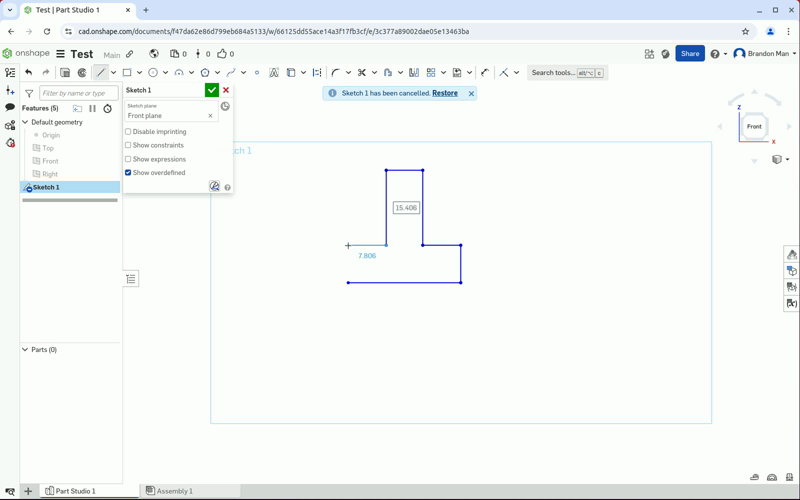
click(348, 245)
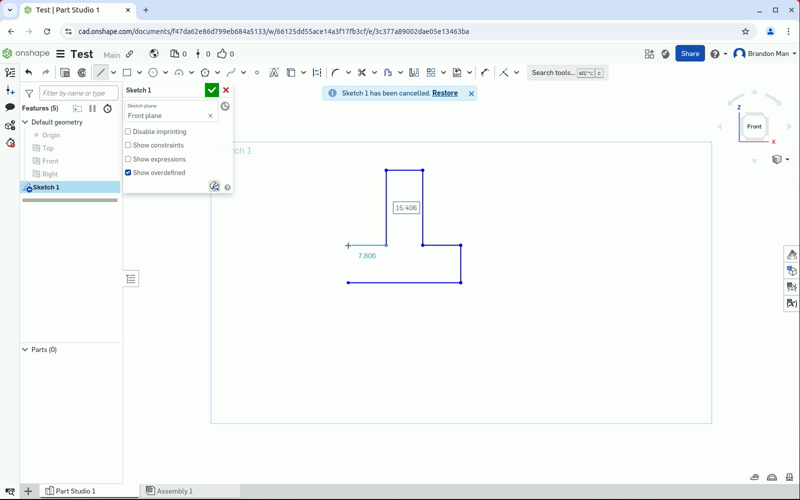
key_up(shift)
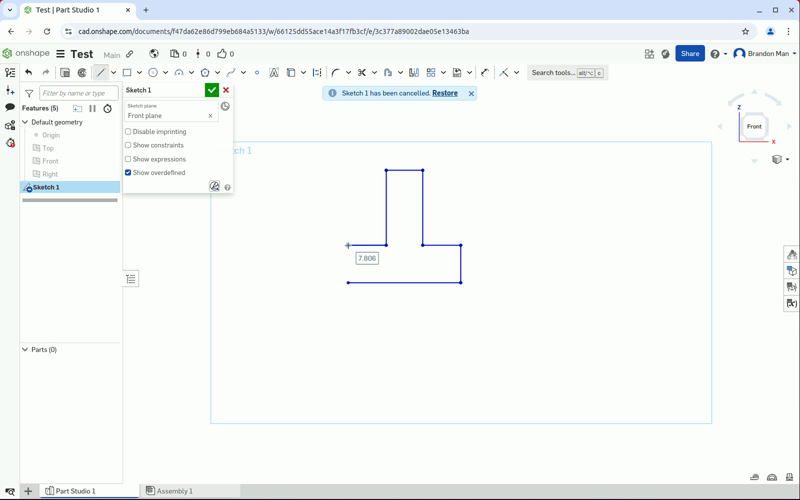
mouse_move(378, 245)
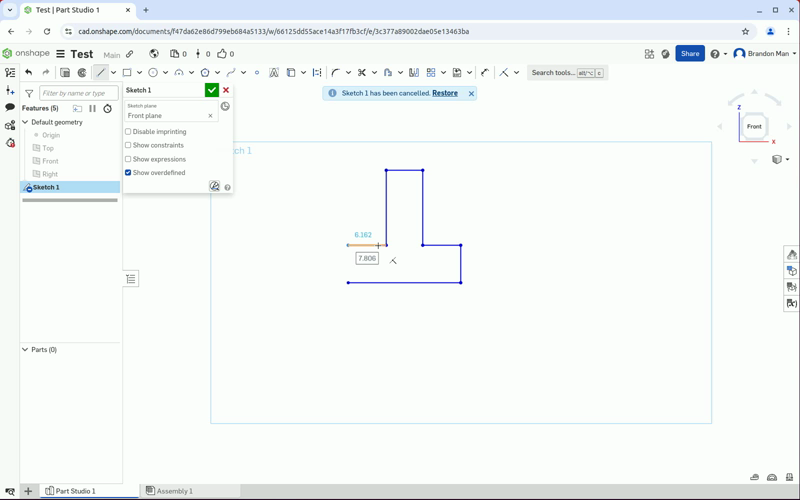
key_down(shift)
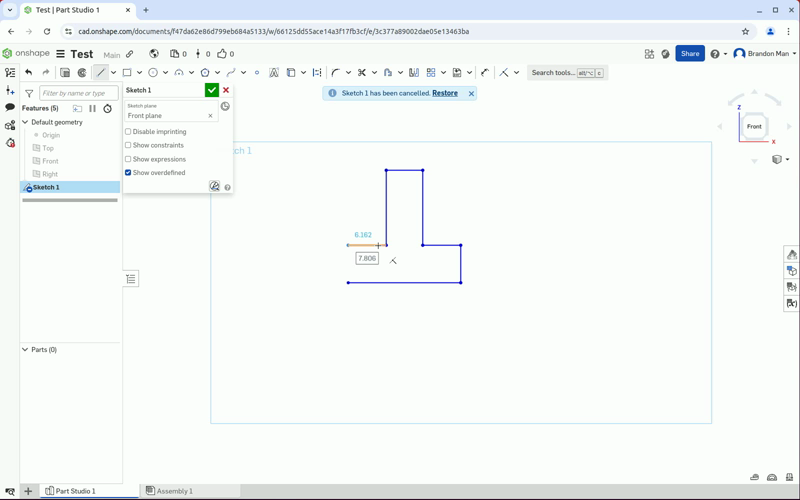
mouse_move(348, 282)
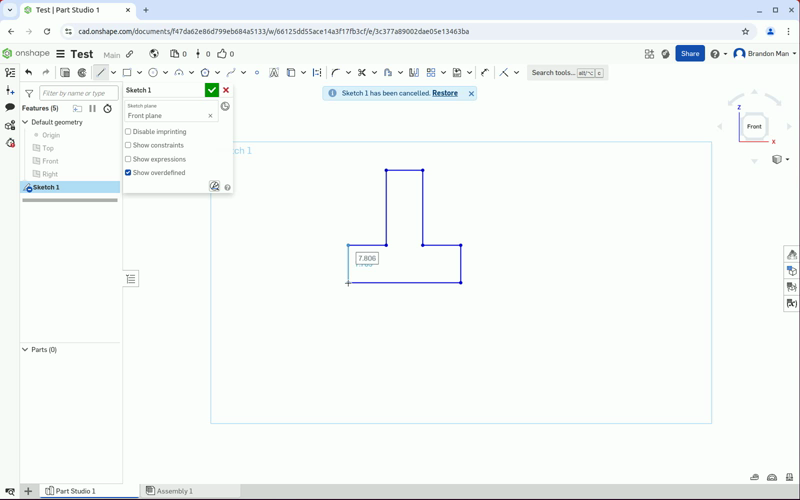
key_up(shift)
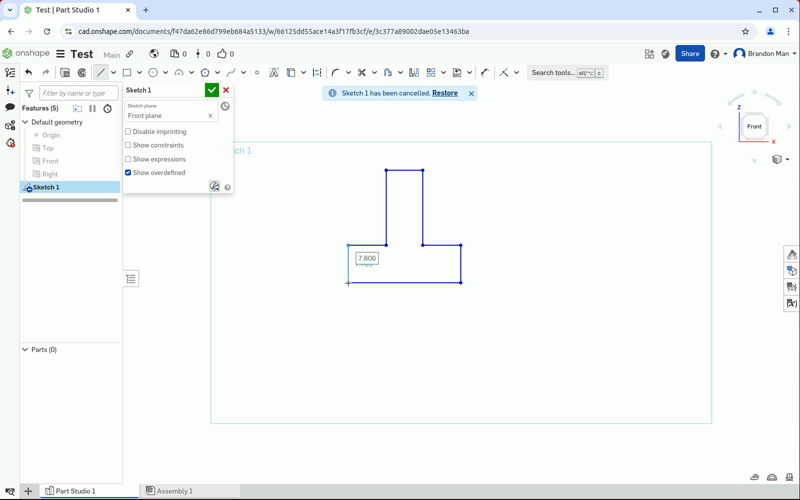
click(348, 282)
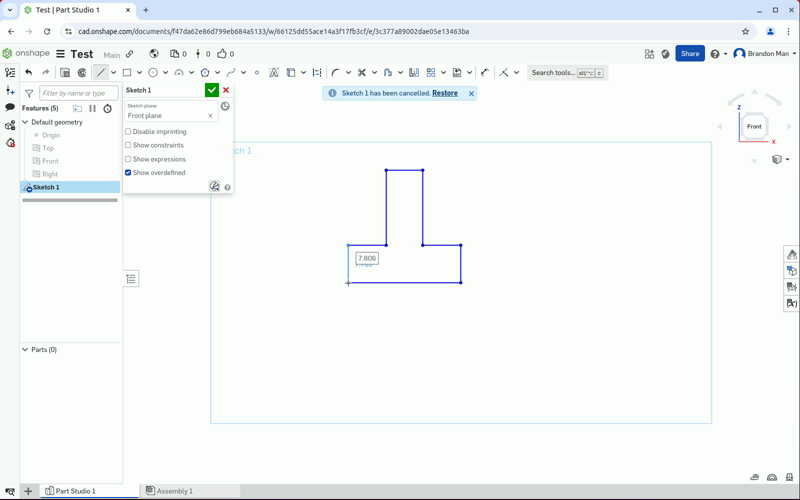
key(esc)
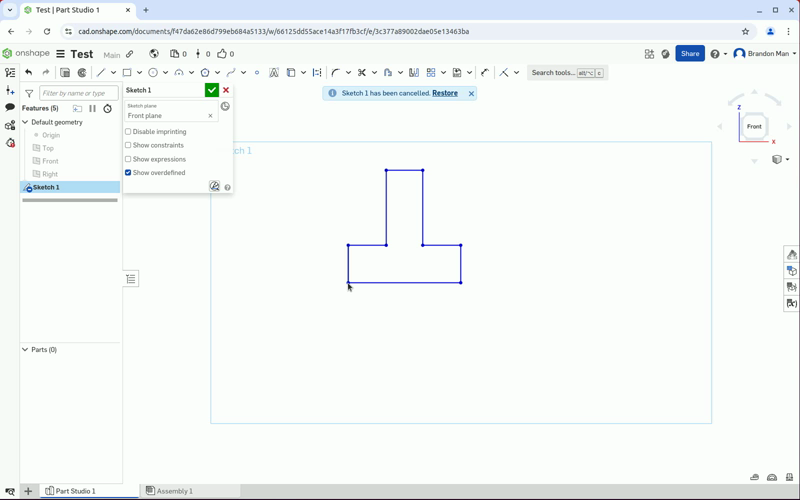
mouse_move(376, 269)
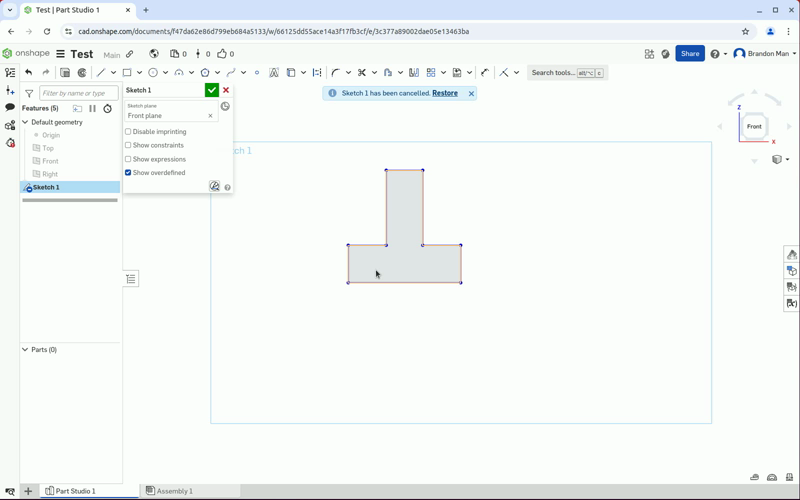
click(376, 269)
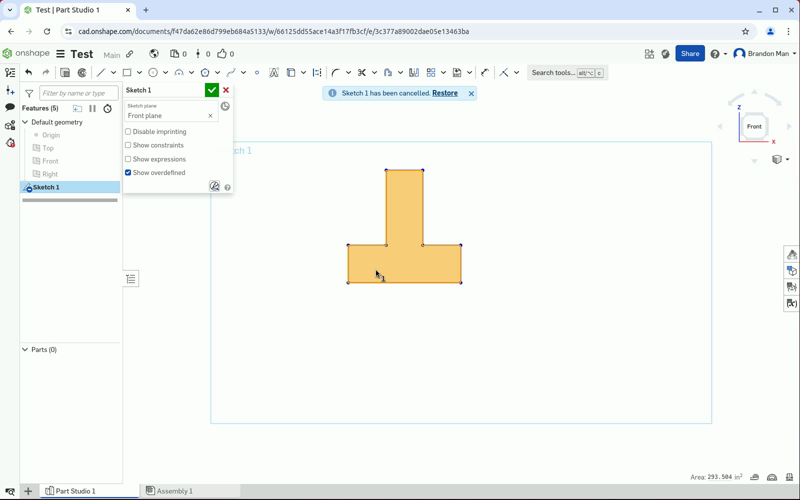
mouse_move(73, 352)
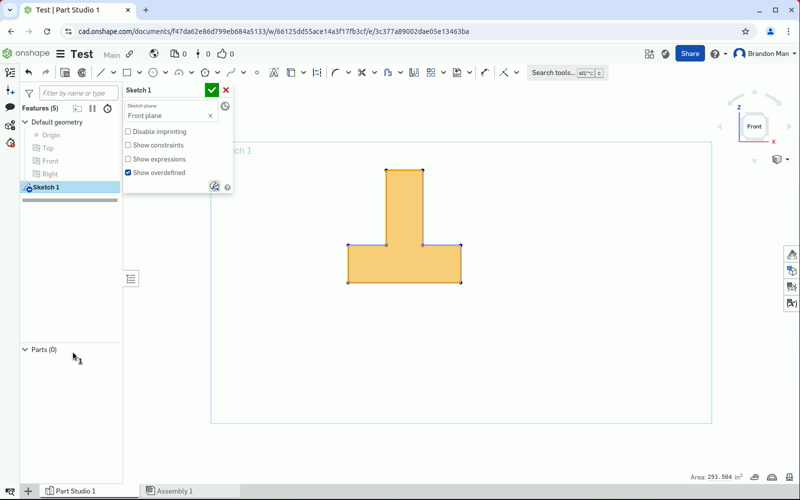
key(shift+y)
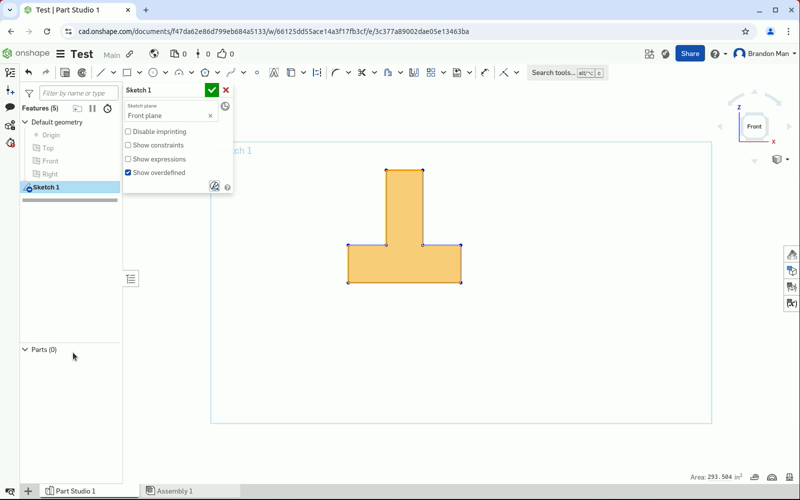
key(shift+e)
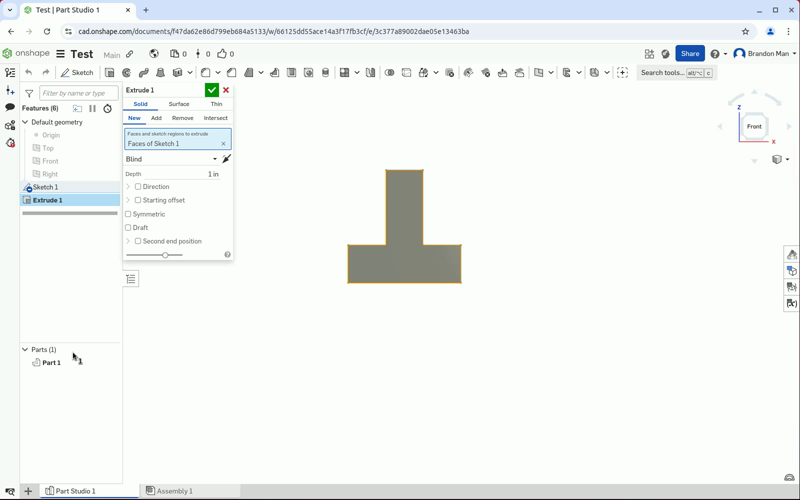
mouse_move(143, 106)
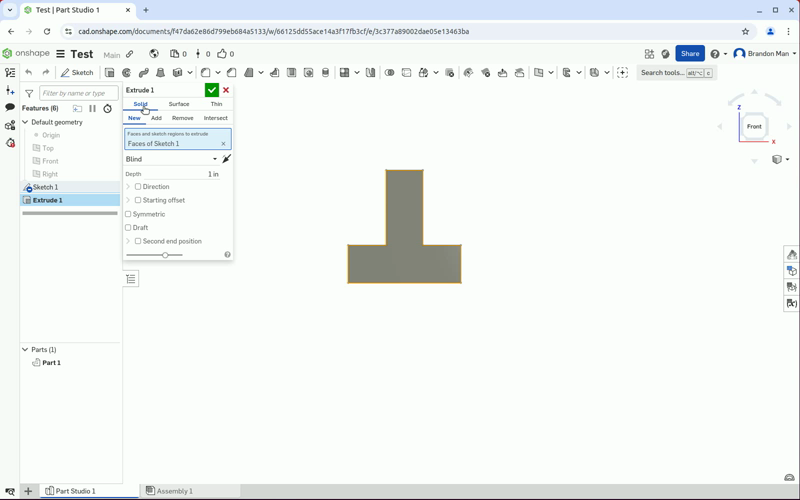
click(143, 106)
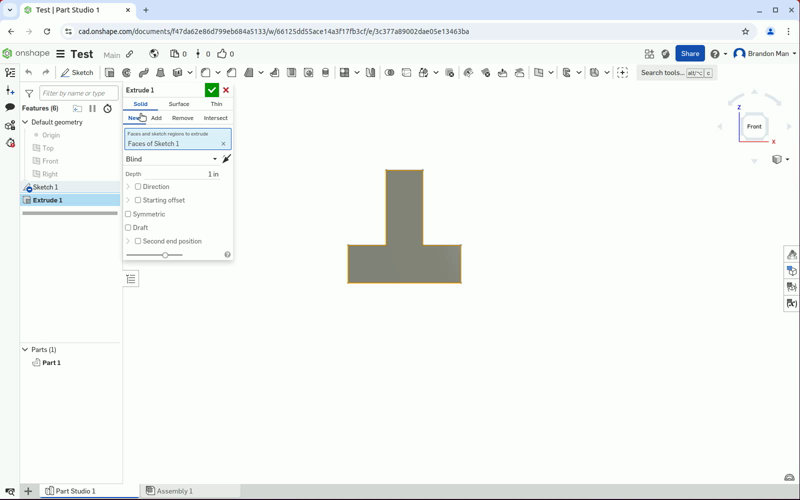
mouse_move(137, 120)
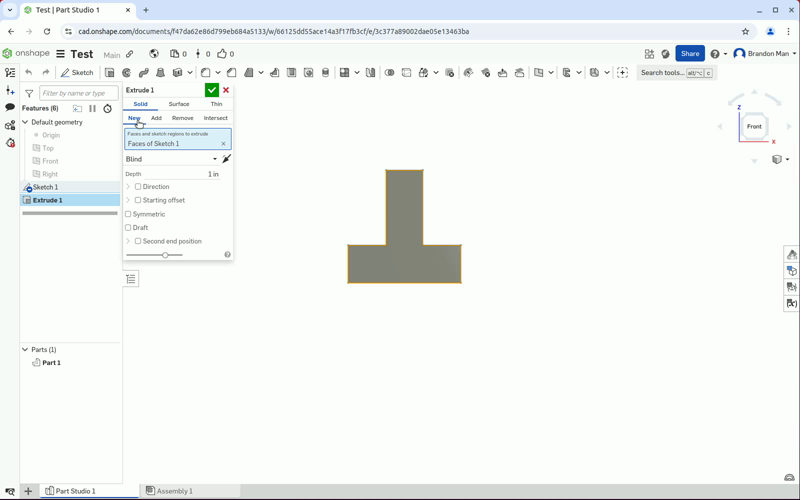
click(137, 120)
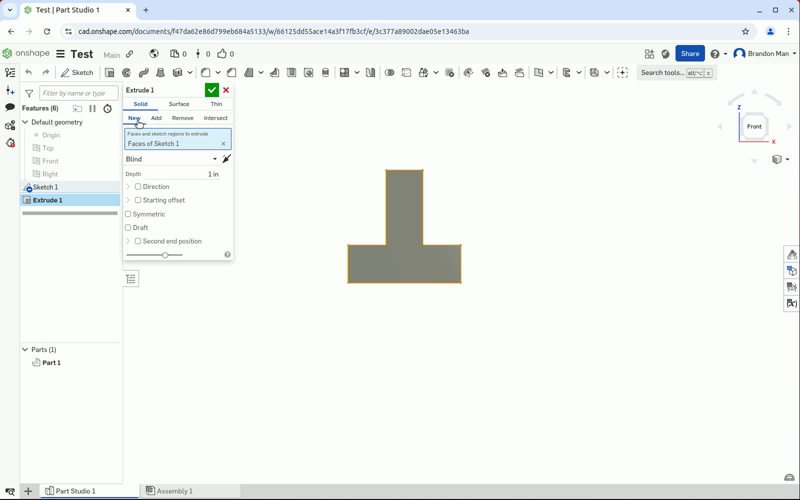
key(tab, 4)
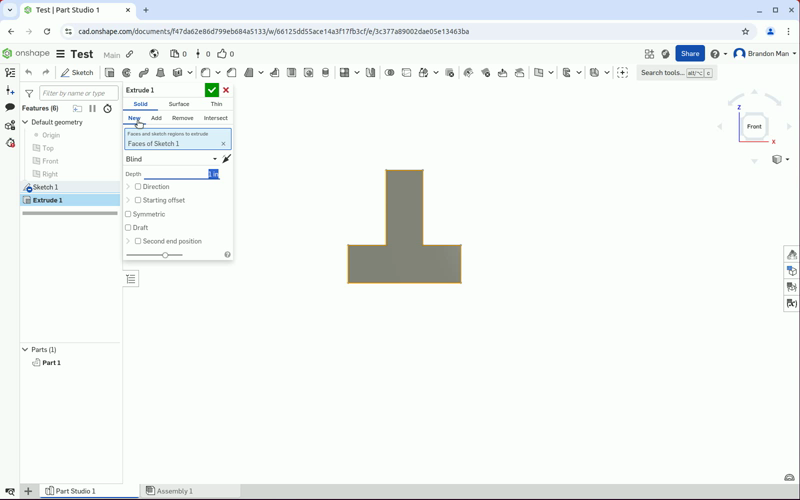
text(15.405)
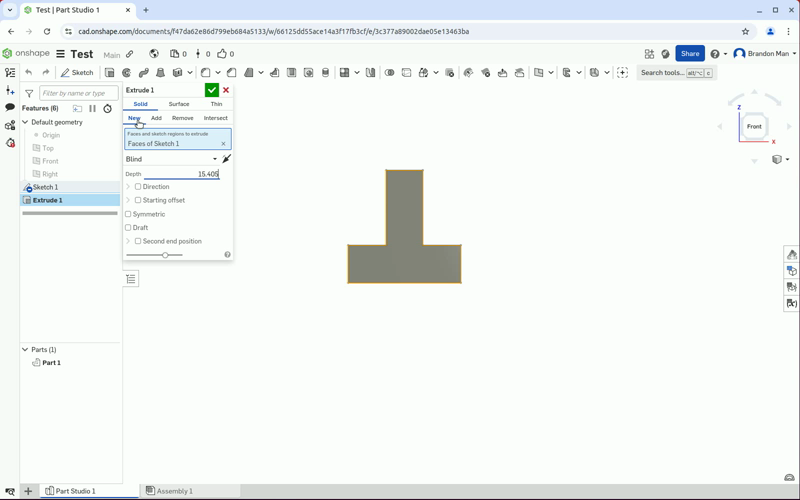
key(enter)
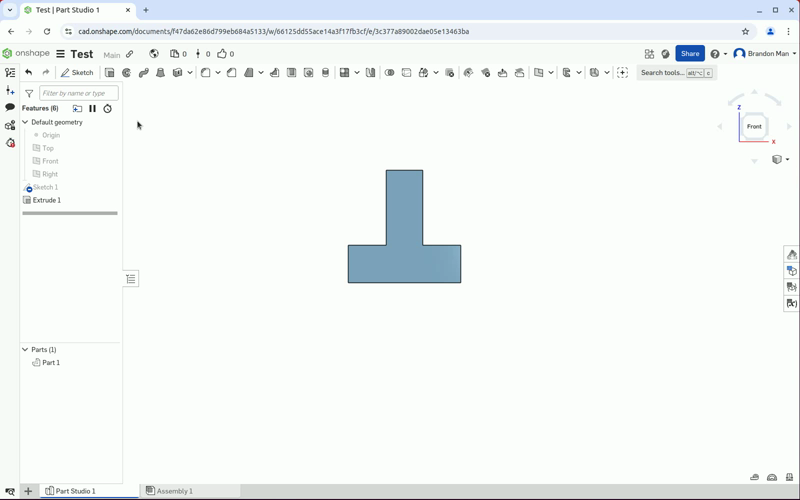
key(shift+h)
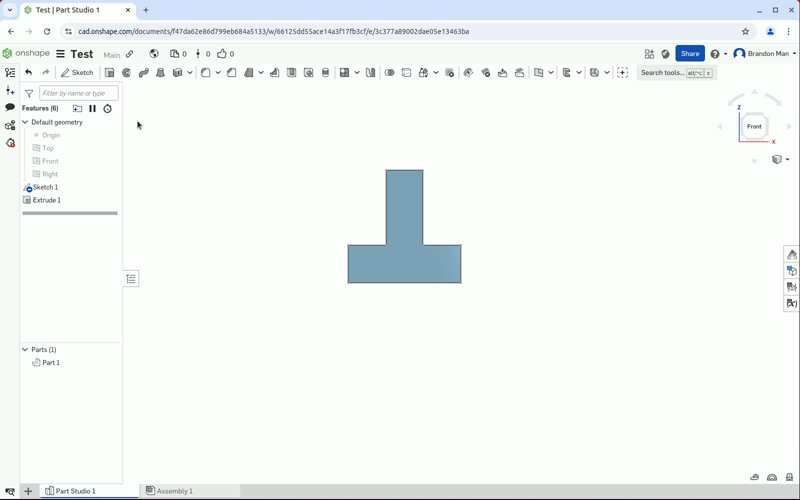
key(shift+h)
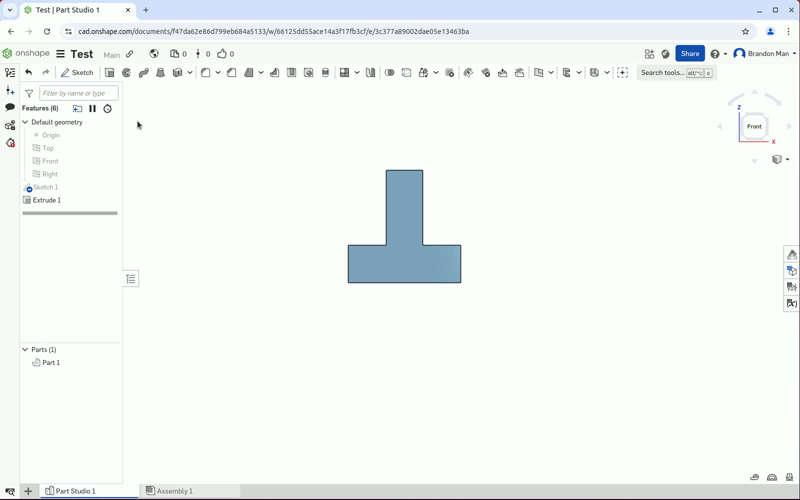
mouse_move(73, 189)
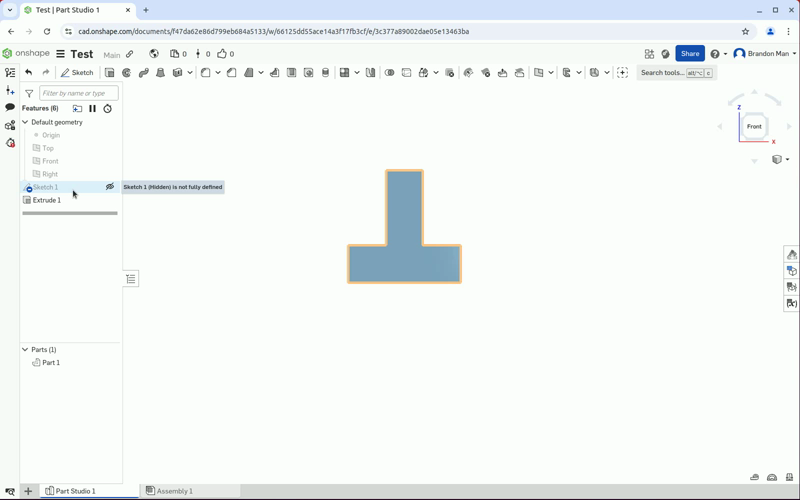
click(73, 189)
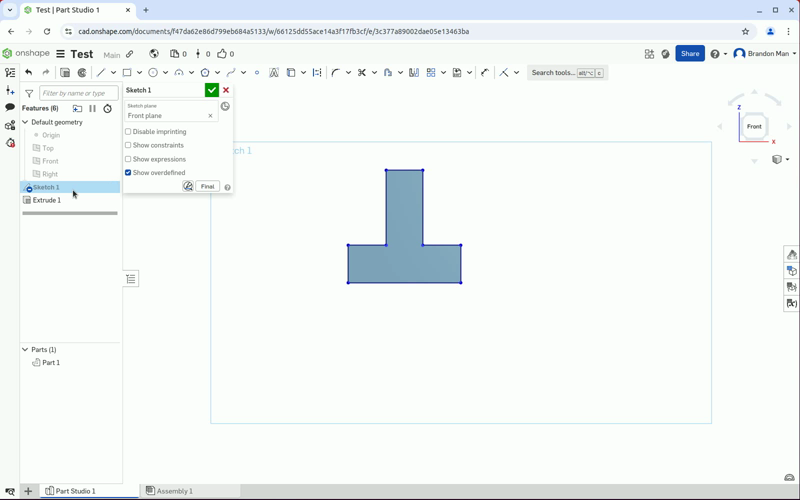
mouse_move(229, 92)
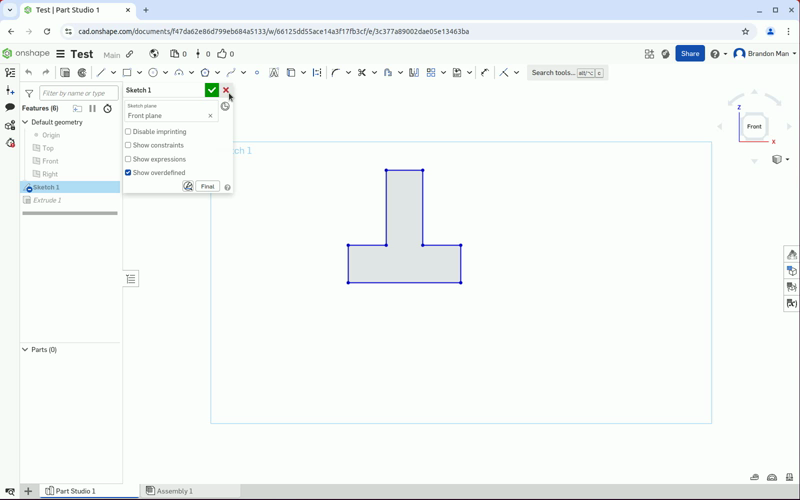
click(229, 92)
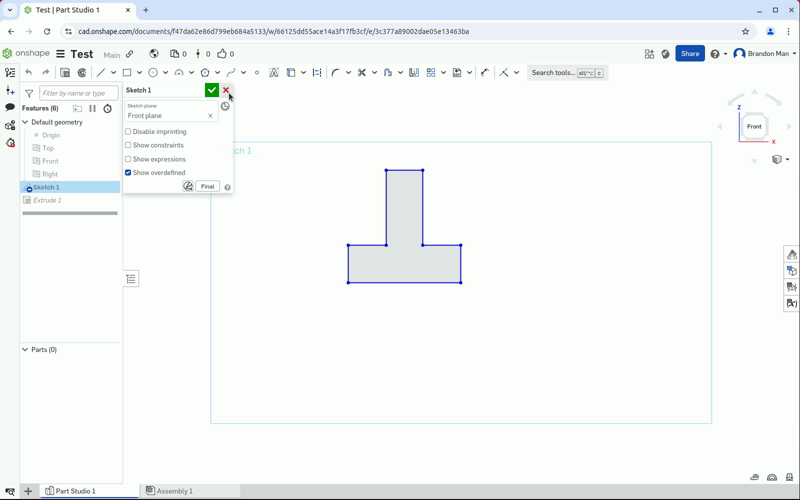
key(shift+s)
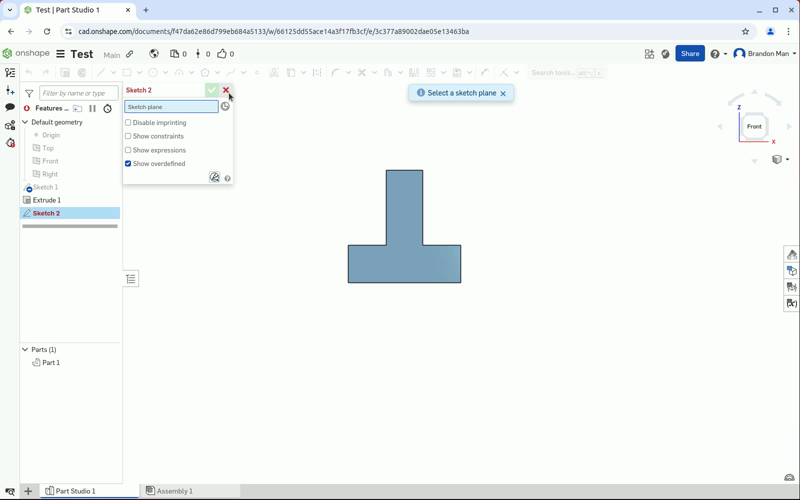
mouse_move(73, 163)
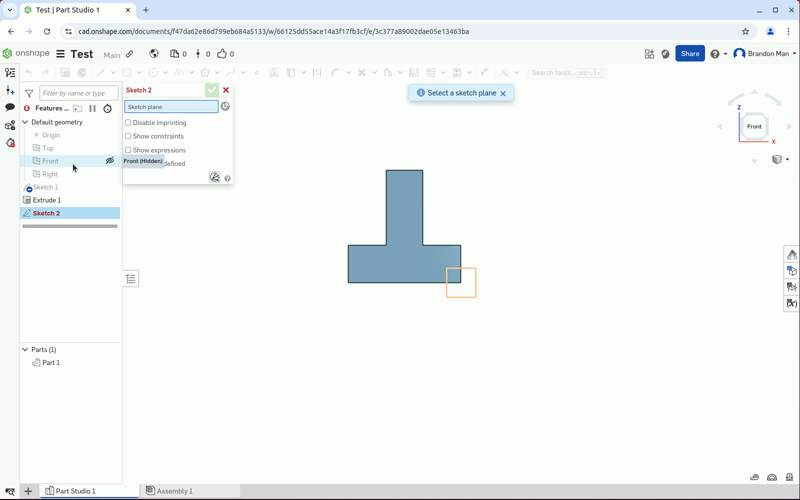
click(73, 163)
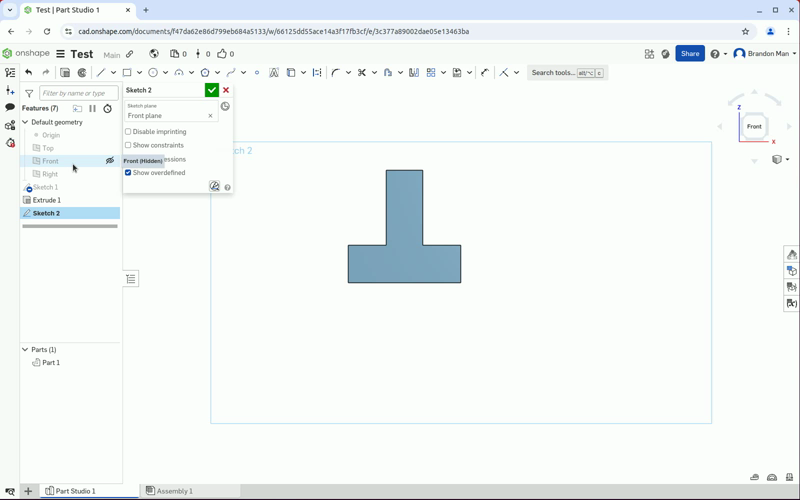
mouse_move(73, 352)
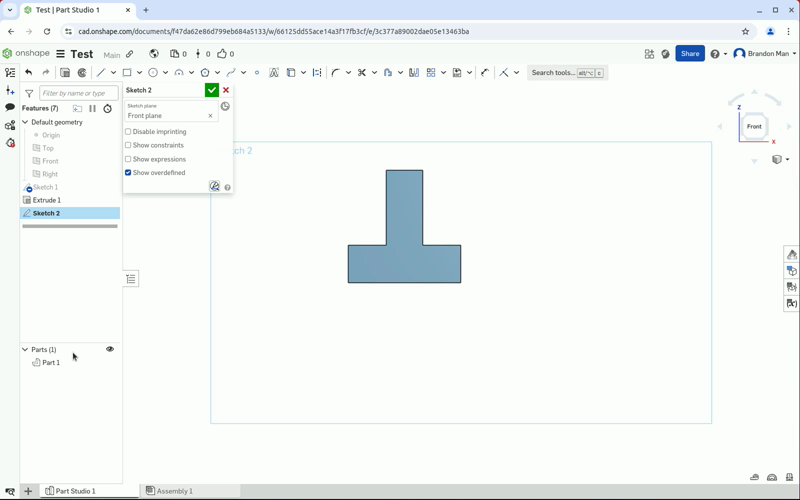
key(y)
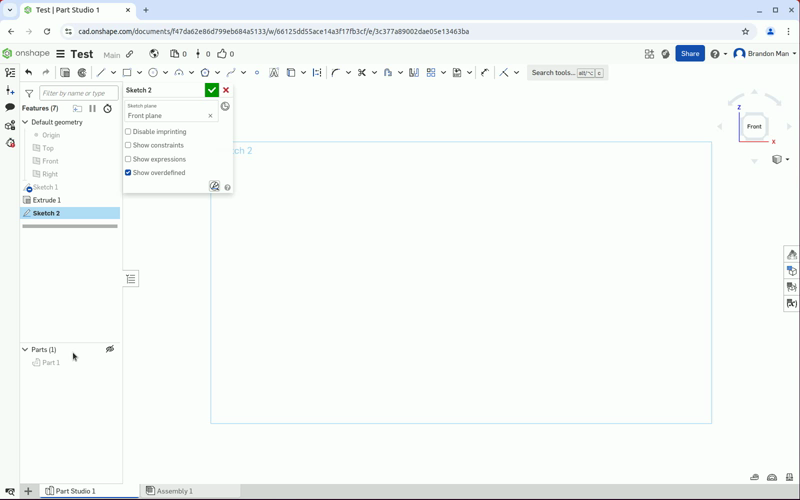
key(l)
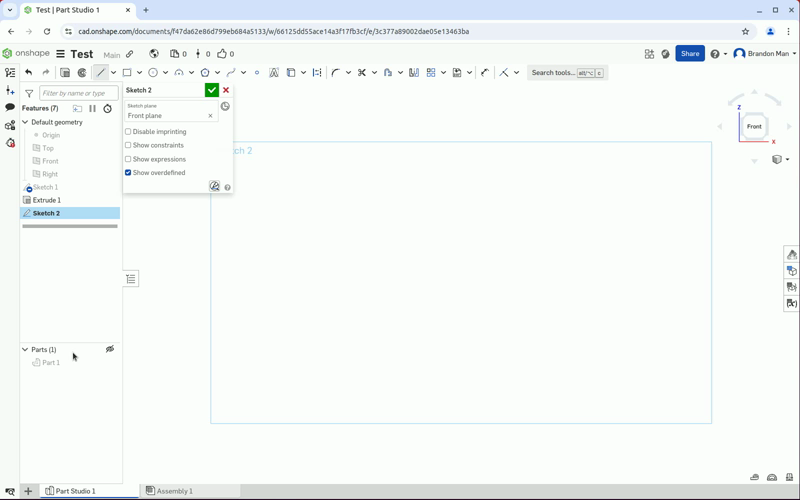
key_down(shift)
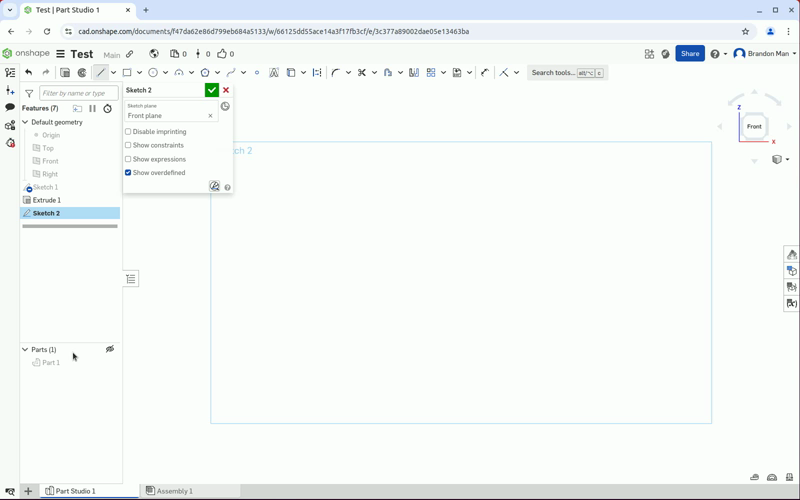
mouse_move(348, 282)
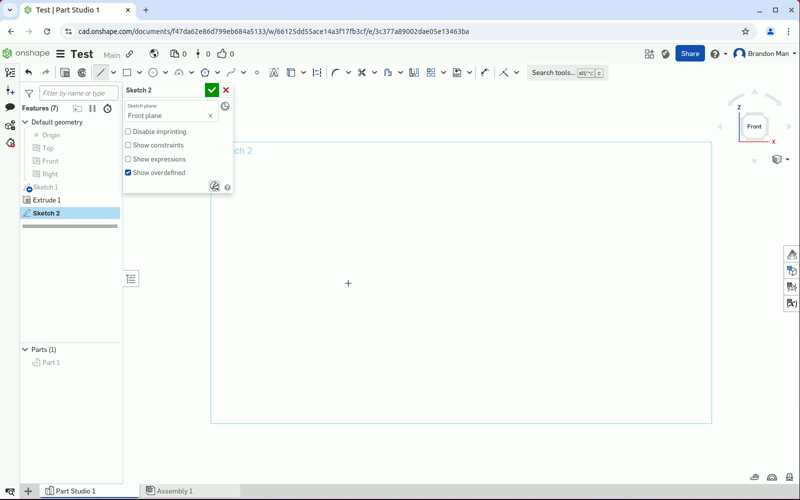
click(348, 282)
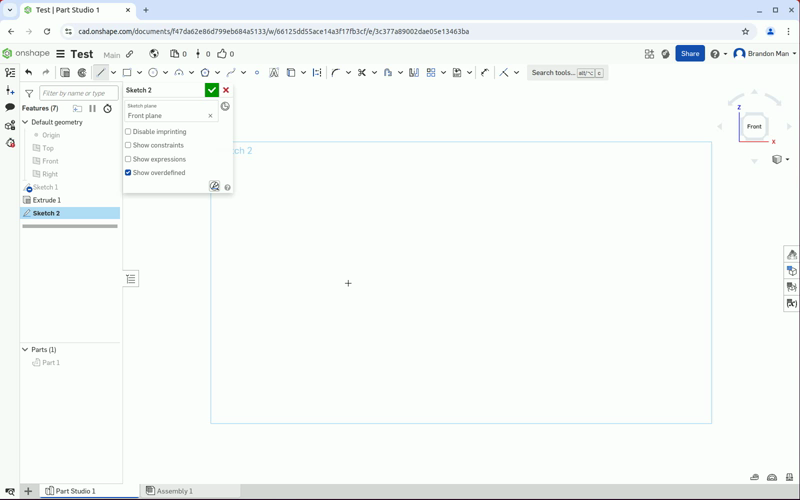
key_up(shift)
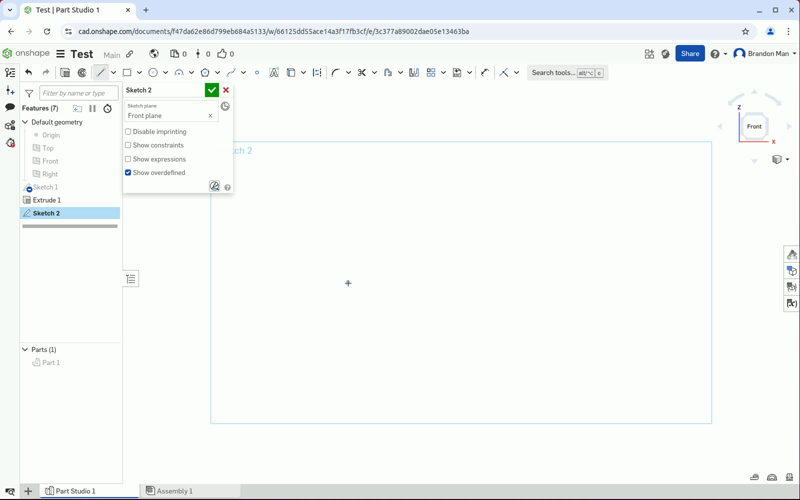
key_down(shift)
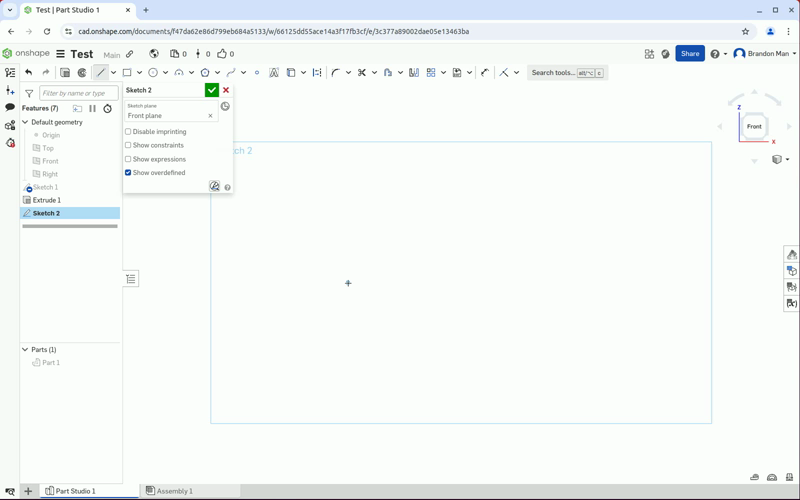
mouse_move(460, 282)
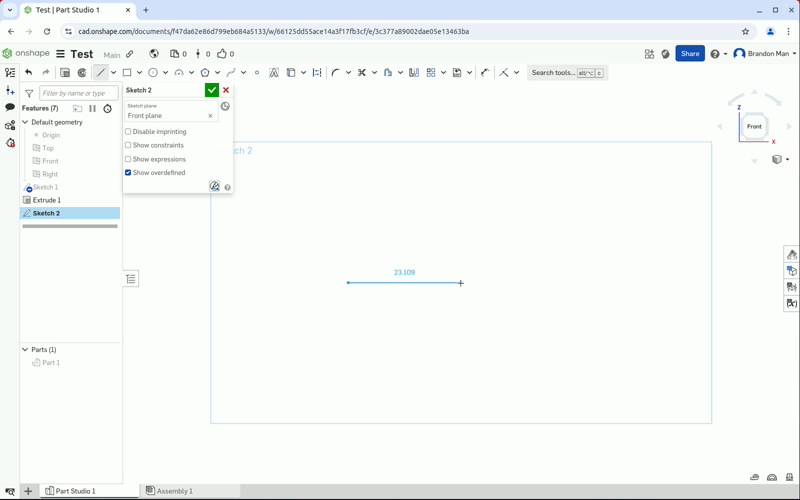
click(460, 282)
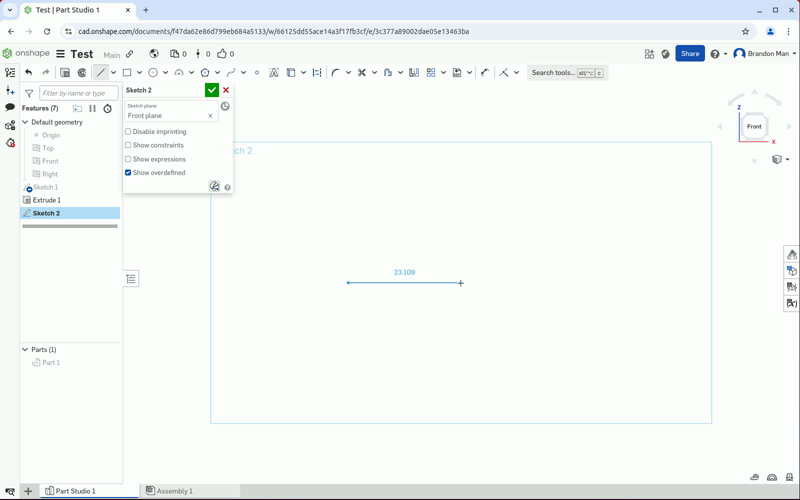
key_up(shift)
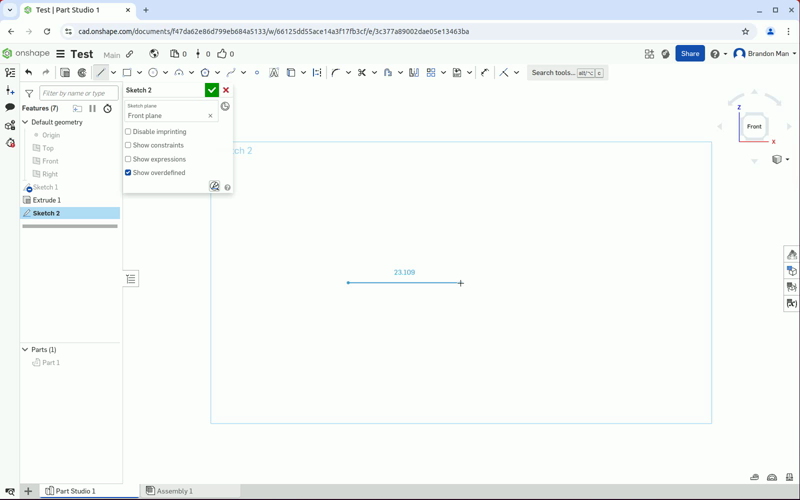
key_down(shift)
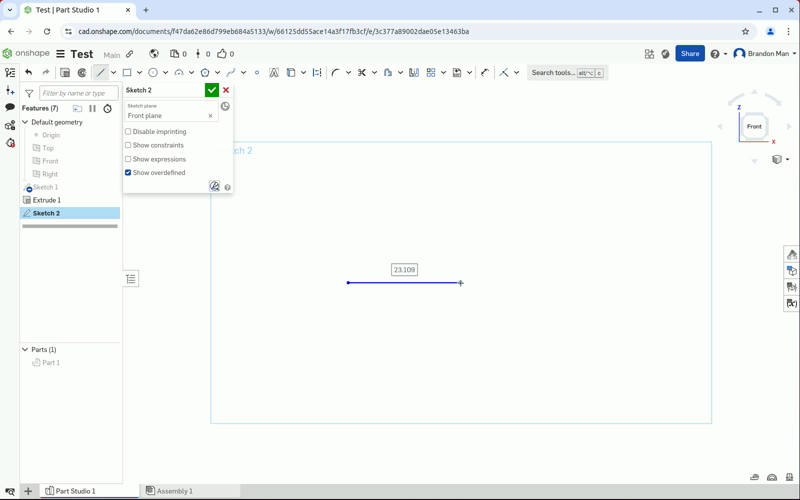
mouse_move(490, 282)
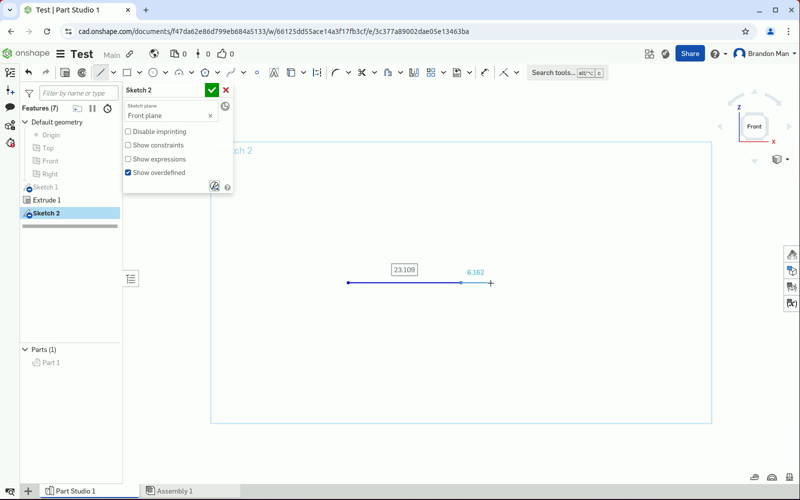
mouse_move(460, 245)
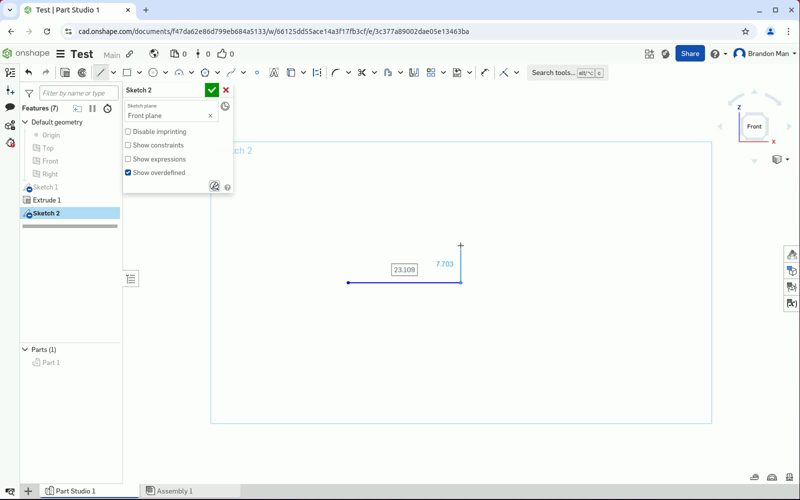
click(460, 245)
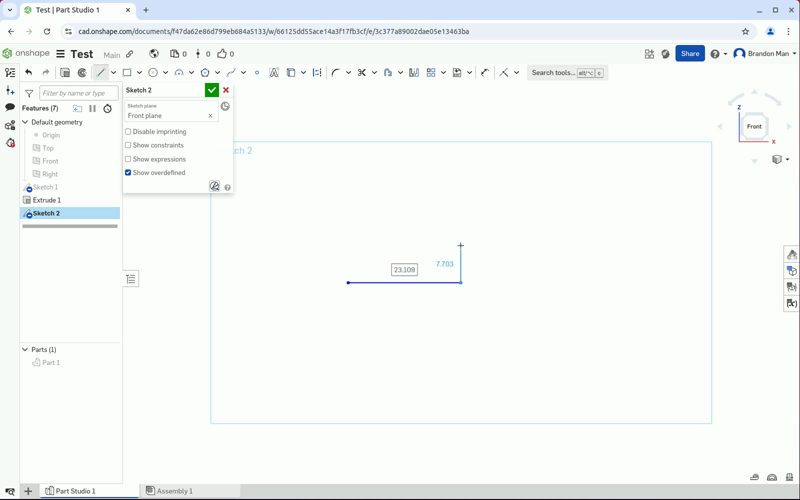
key_up(shift)
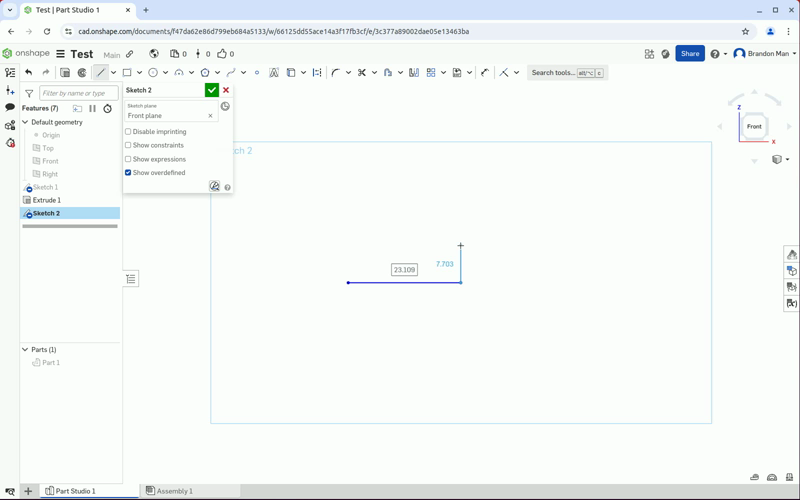
key_down(shift)
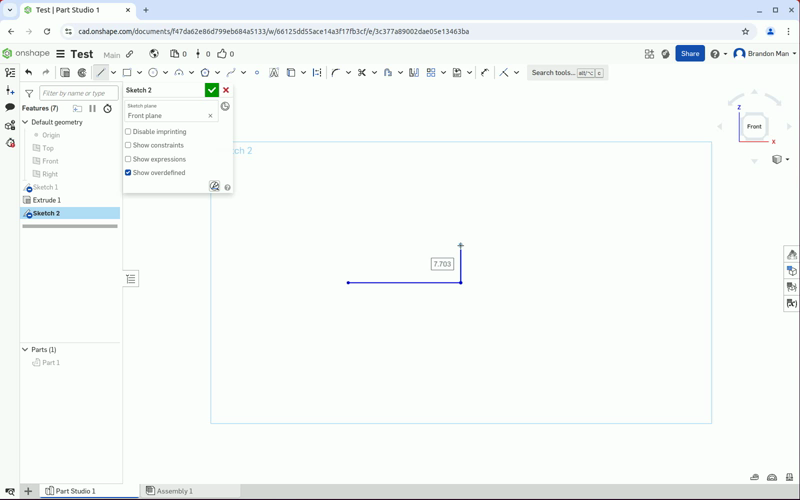
mouse_move(490, 245)
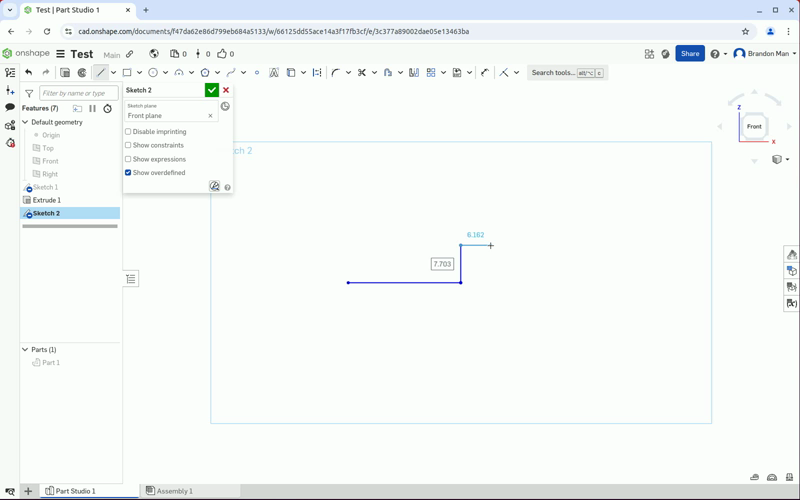
mouse_move(422, 245)
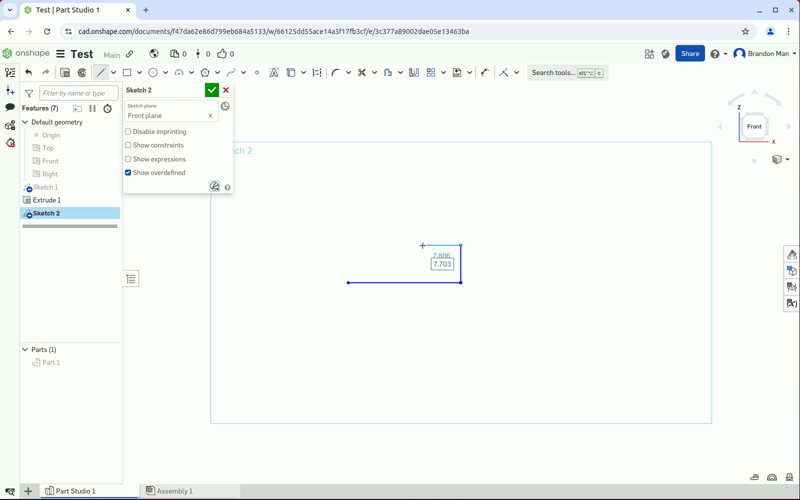
click(422, 245)
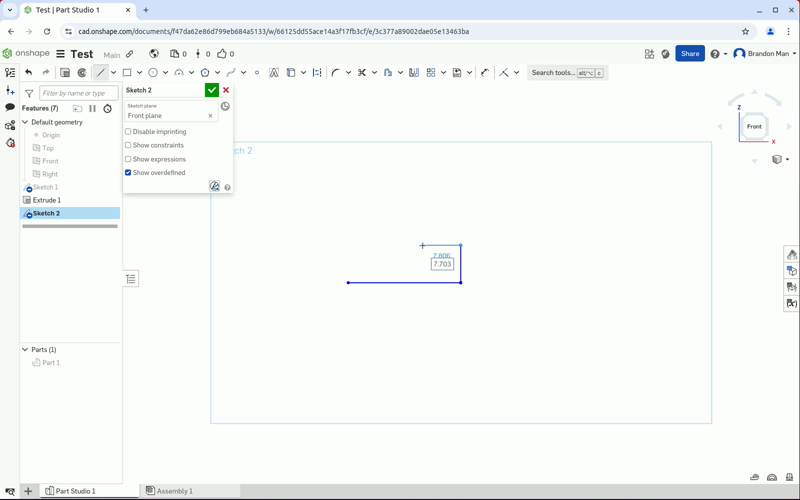
key_up(shift)
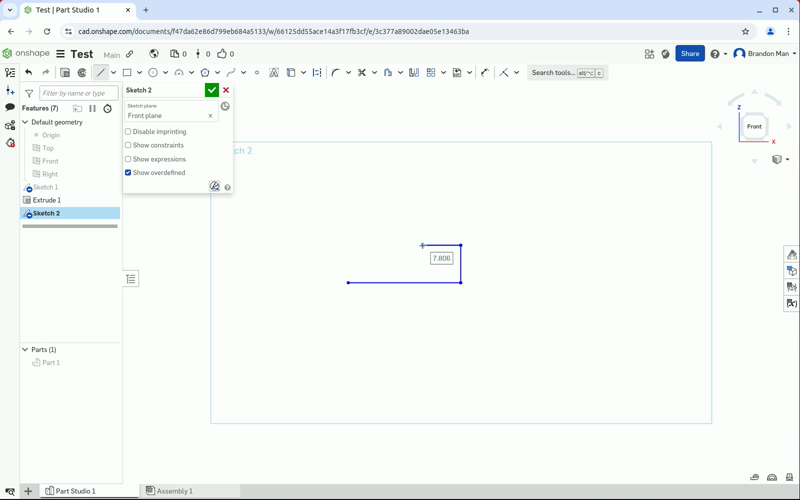
key_down(shift)
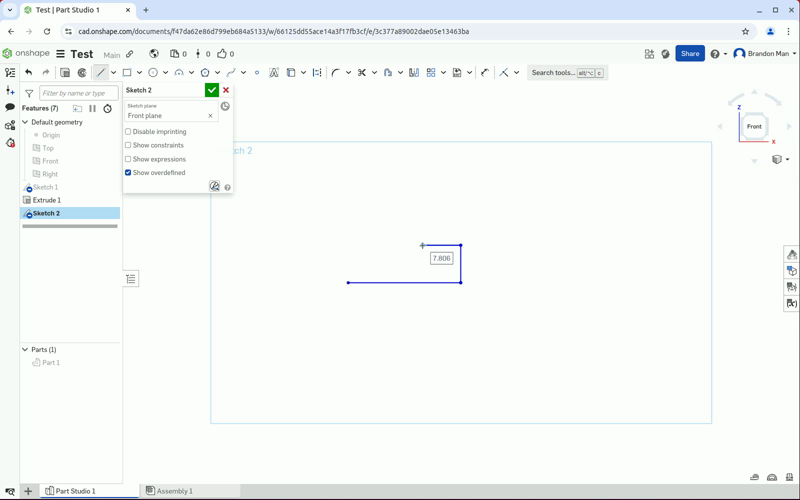
mouse_move(422, 170)
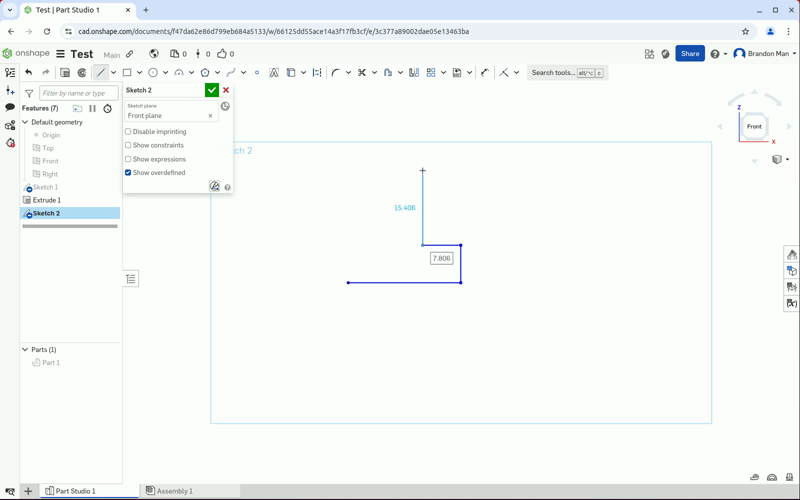
click(422, 170)
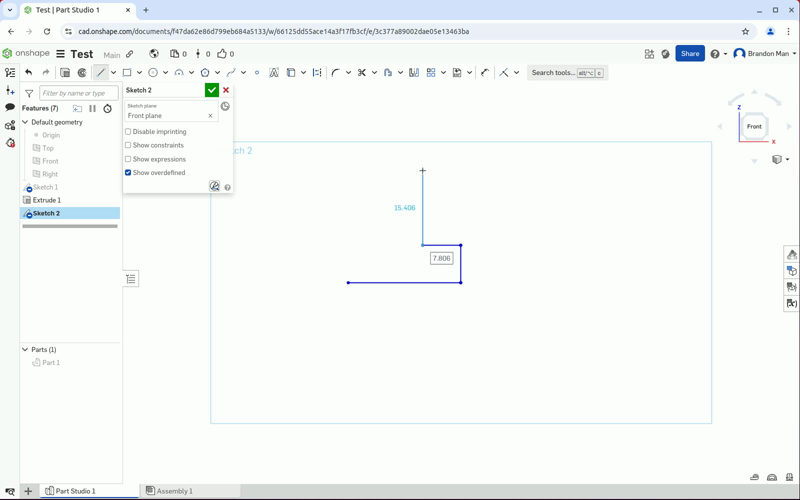
key_up(shift)
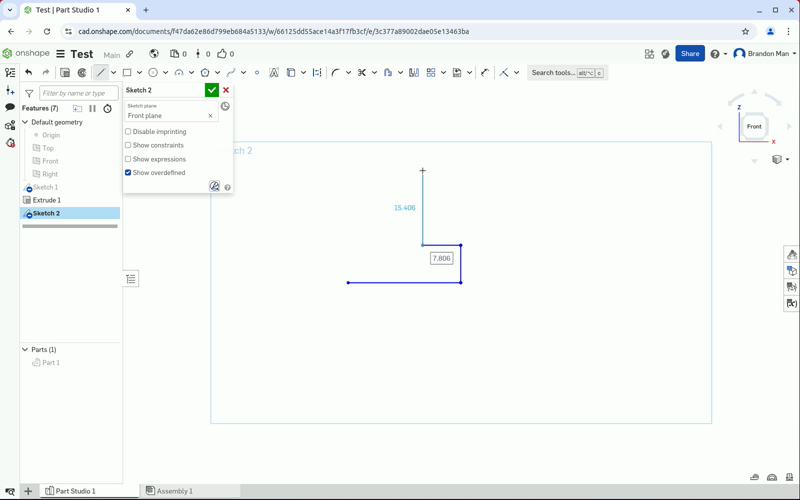
key_down(shift)
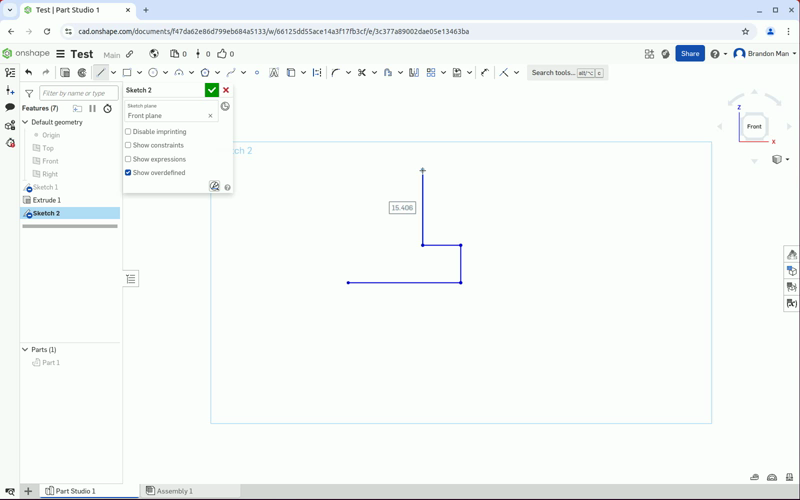
mouse_move(453, 170)
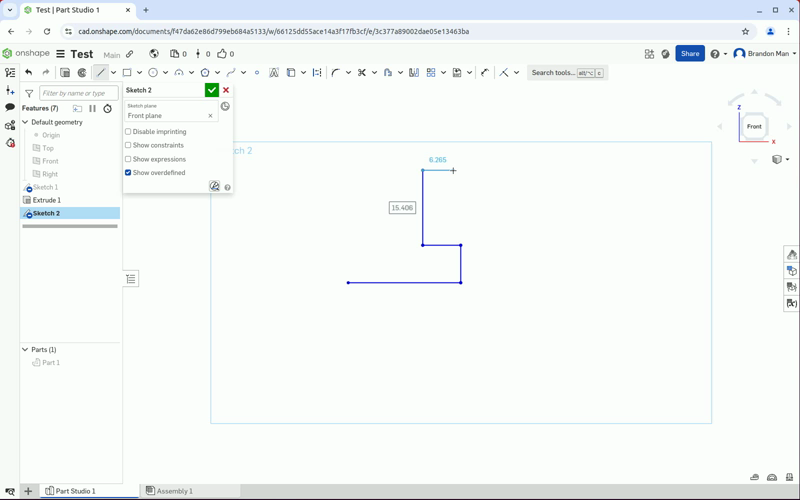
mouse_move(386, 170)
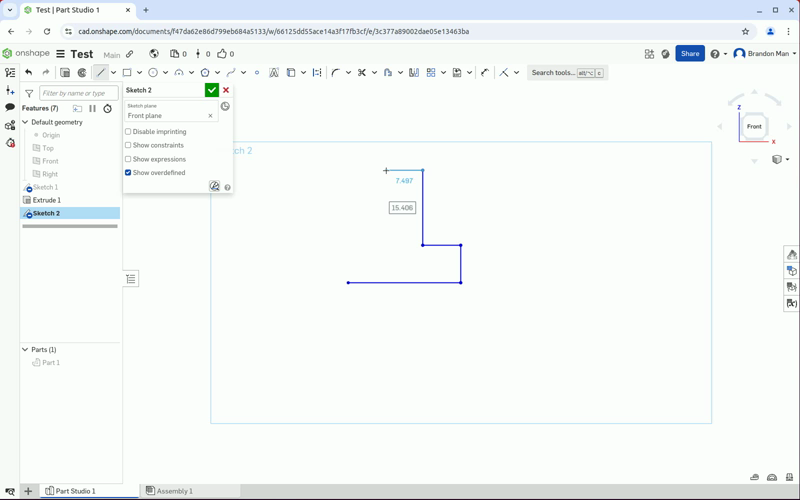
click(386, 170)
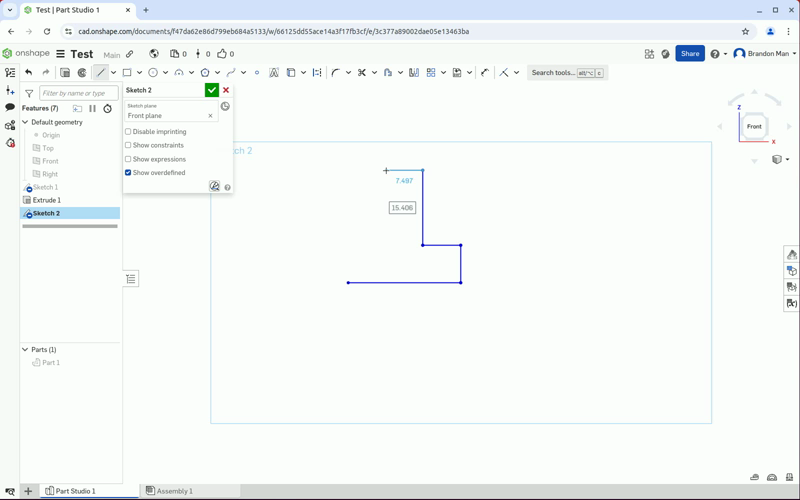
key_up(shift)
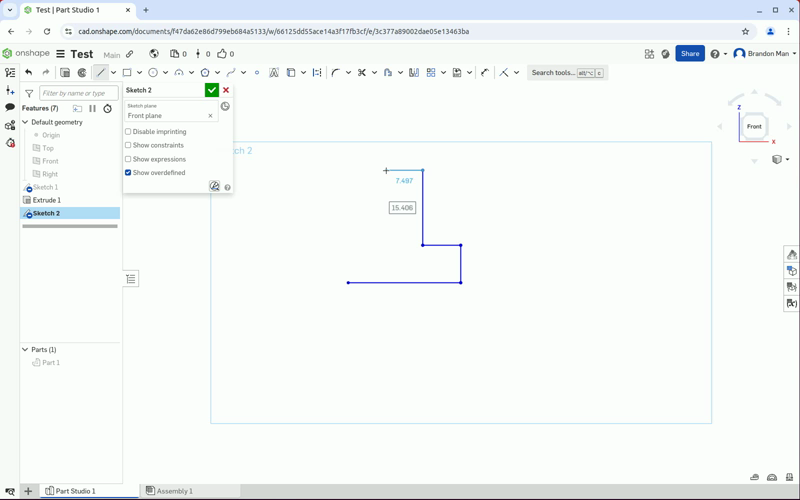
key_down(shift)
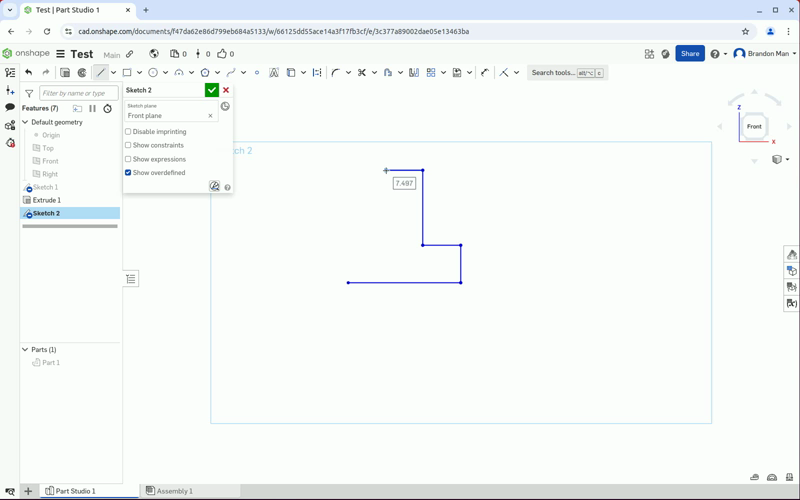
mouse_move(386, 245)
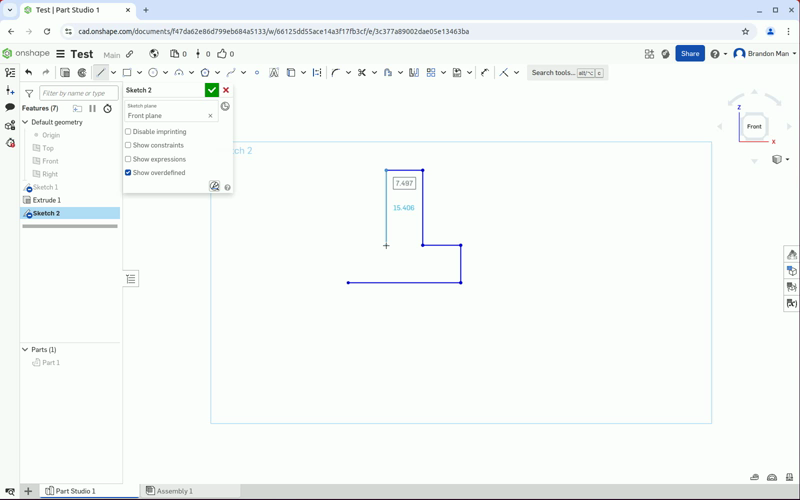
click(386, 245)
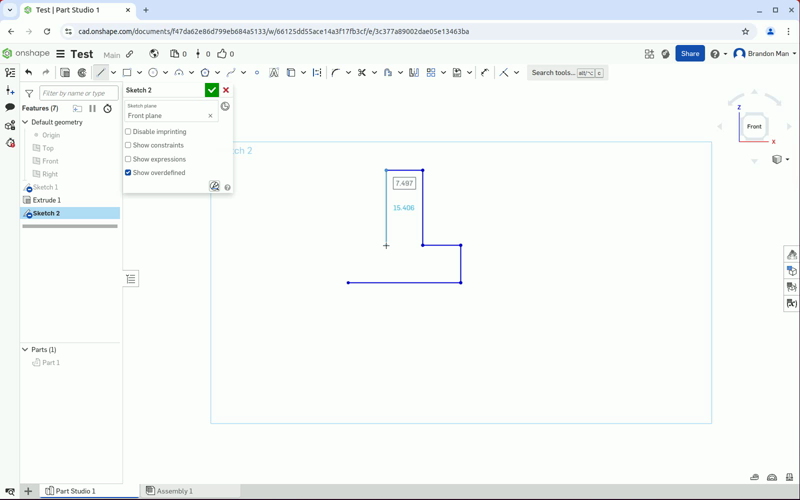
key_up(shift)
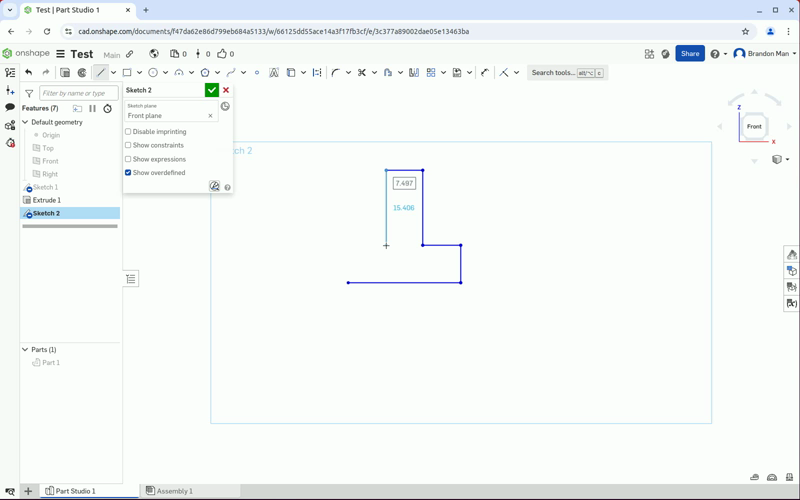
key_down(shift)
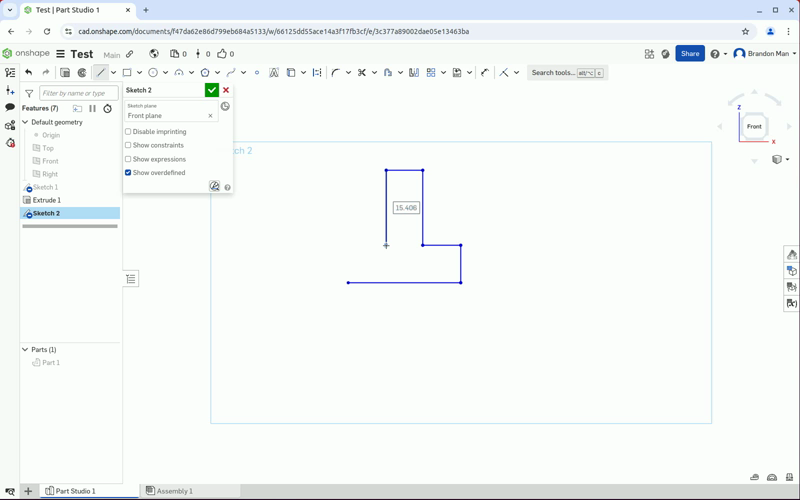
mouse_move(416, 245)
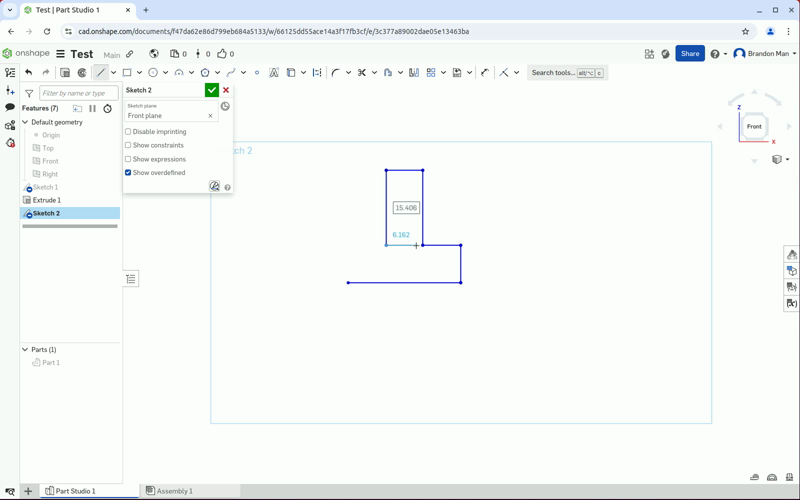
mouse_move(348, 245)
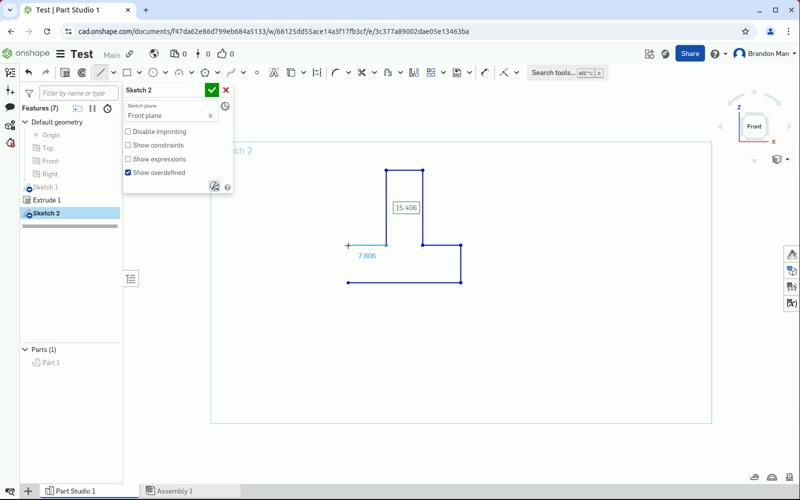
click(348, 245)
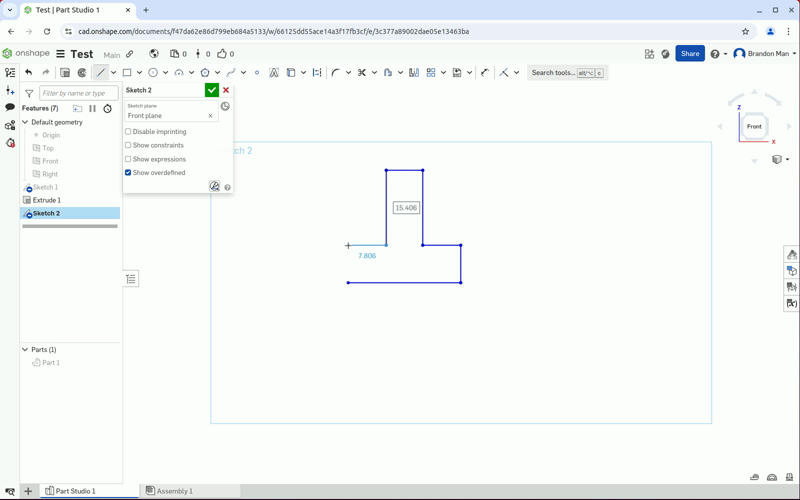
key_up(shift)
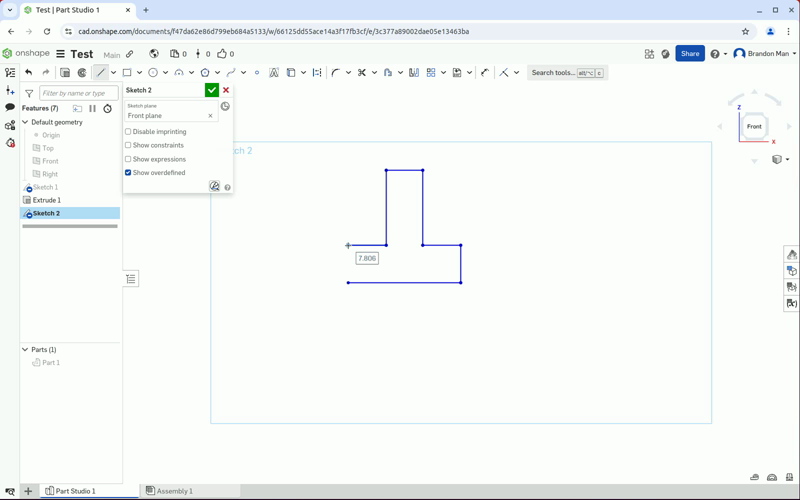
mouse_move(378, 245)
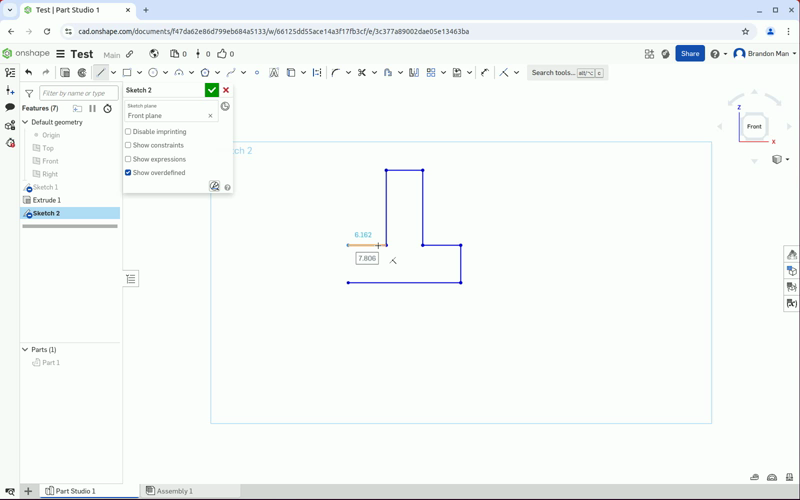
key_down(shift)
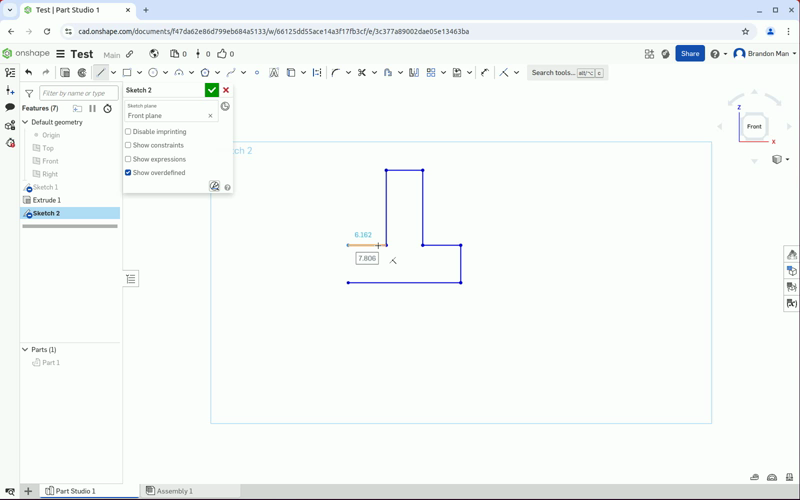
mouse_move(348, 282)
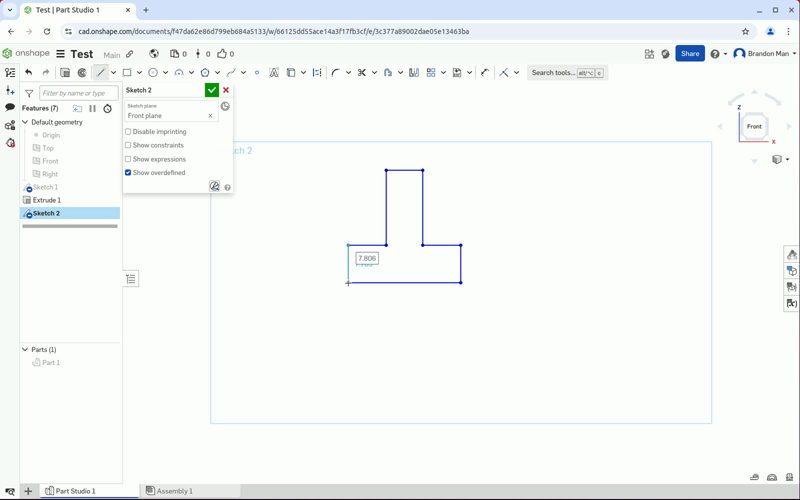
key_up(shift)
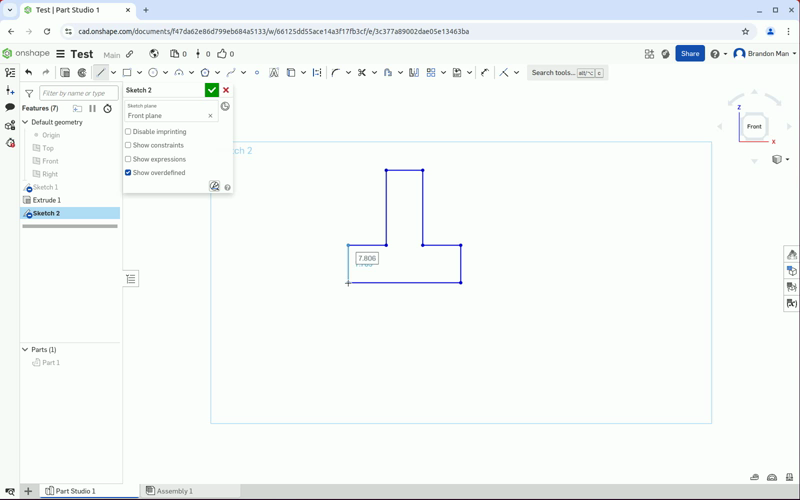
click(348, 282)
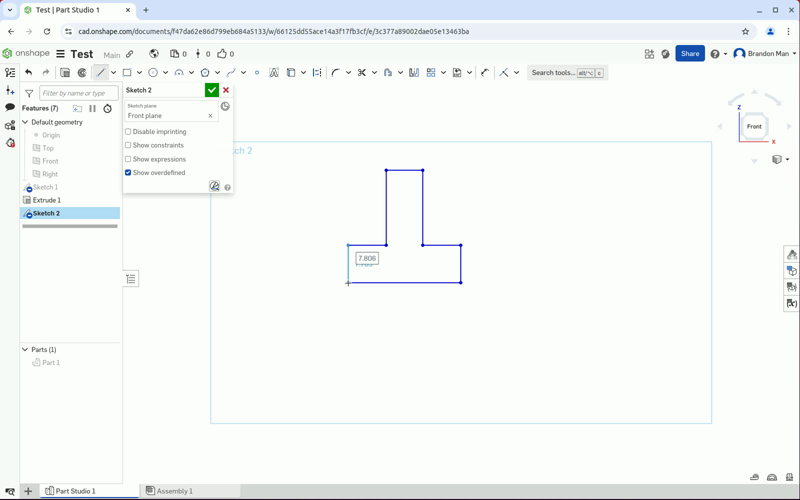
key(esc)
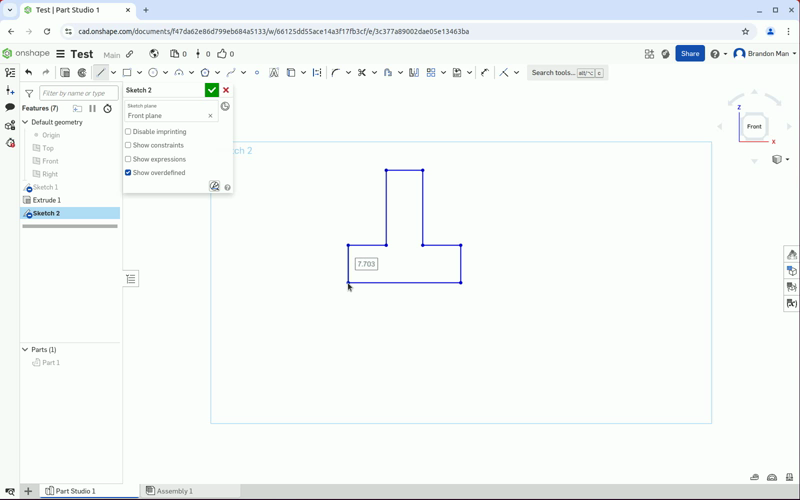
mouse_move(415, 208)
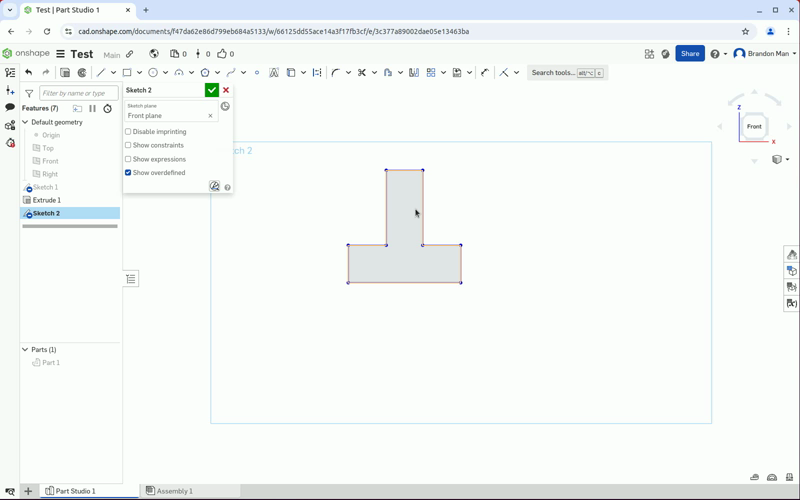
click(415, 208)
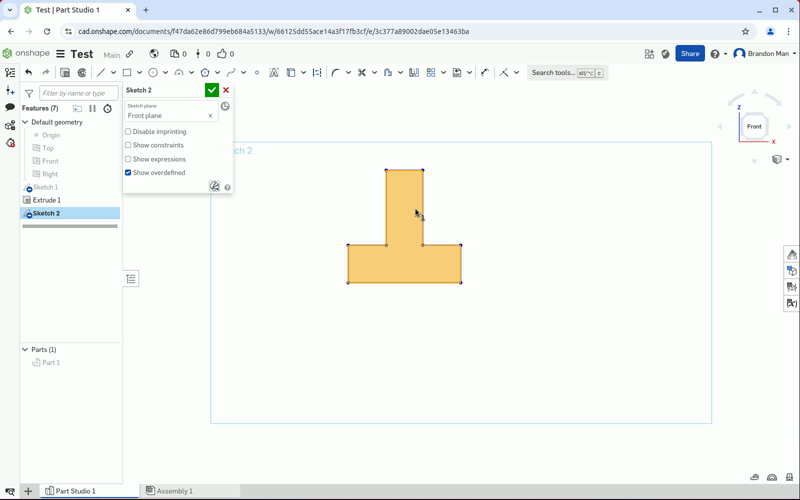
mouse_move(73, 352)
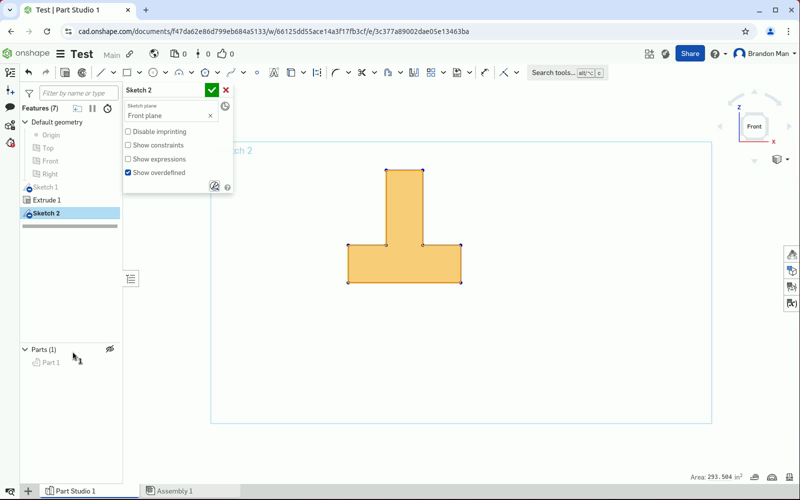
key(shift+y)
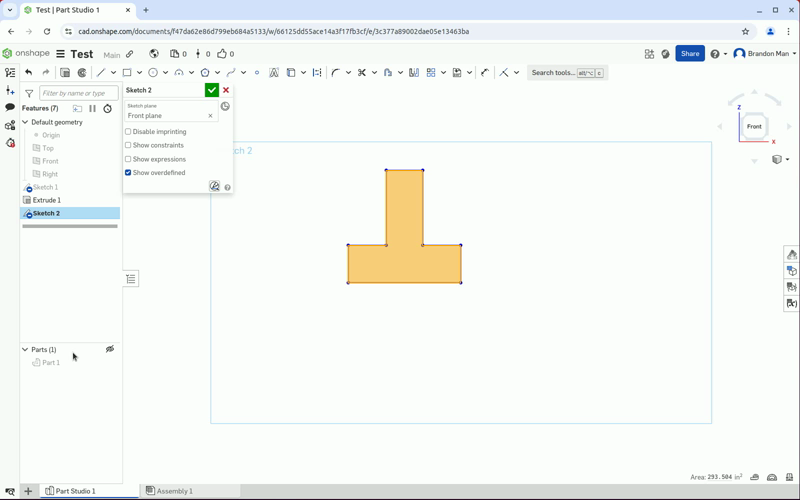
key(shift+e)
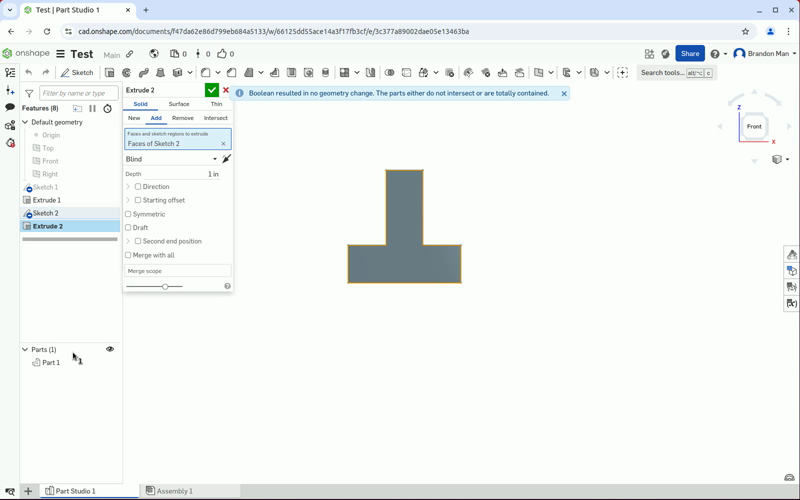
mouse_move(143, 106)
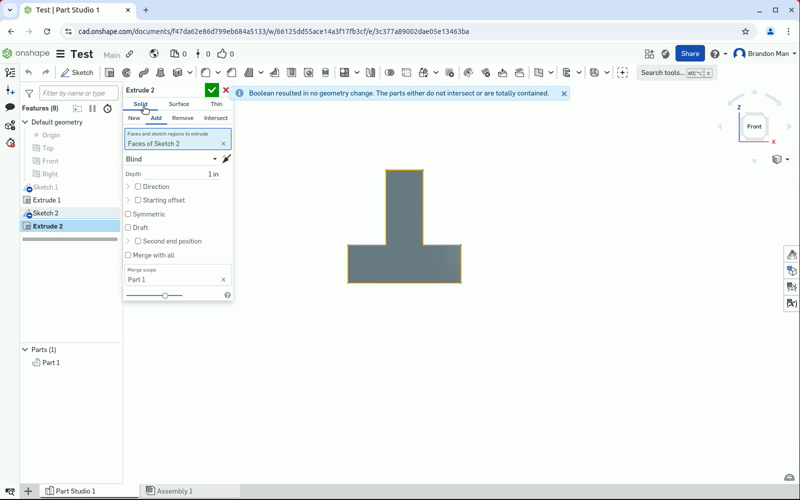
click(143, 106)
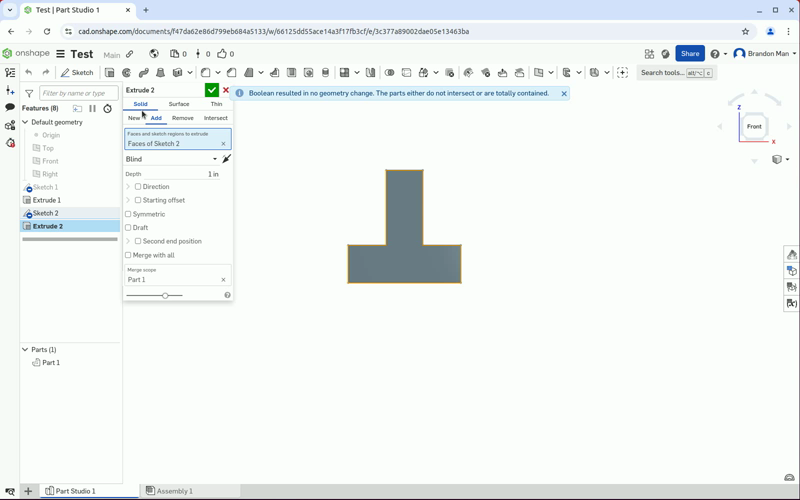
mouse_move(137, 120)
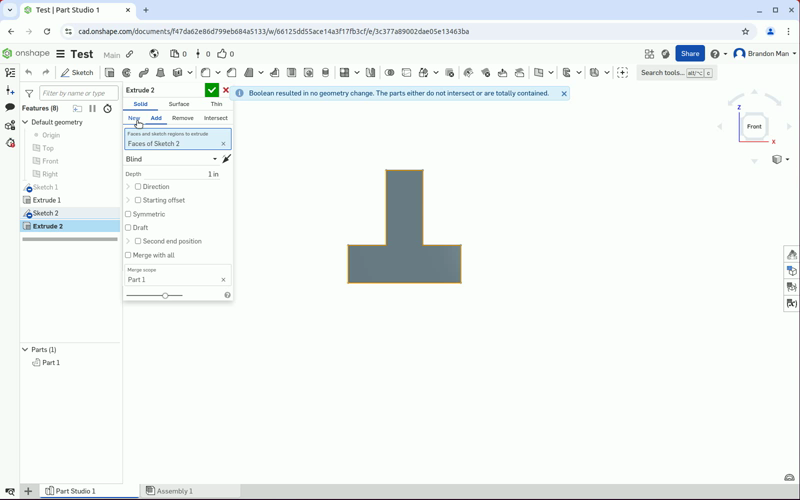
click(137, 120)
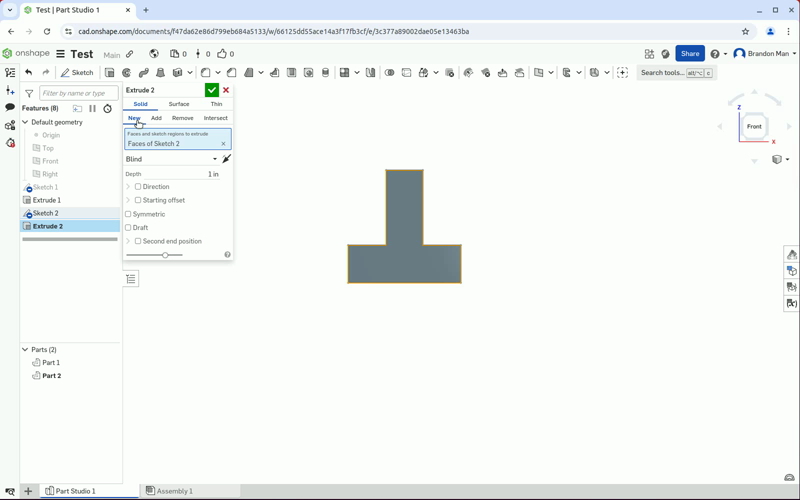
key(tab, 4)
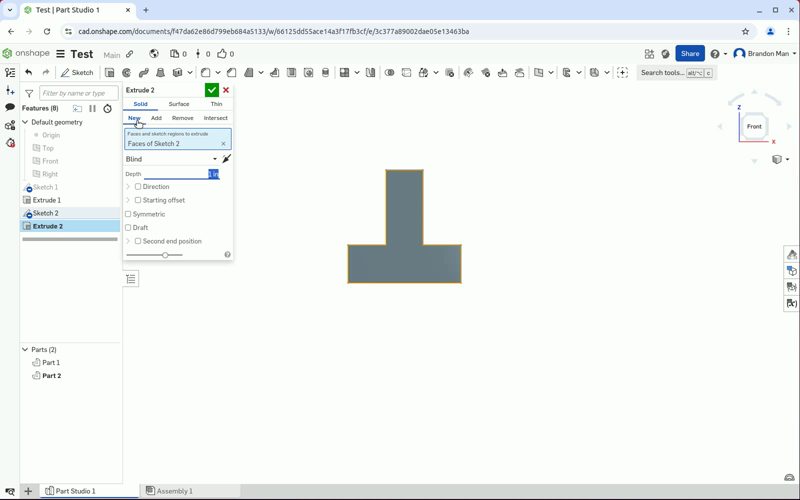
text(15.405)
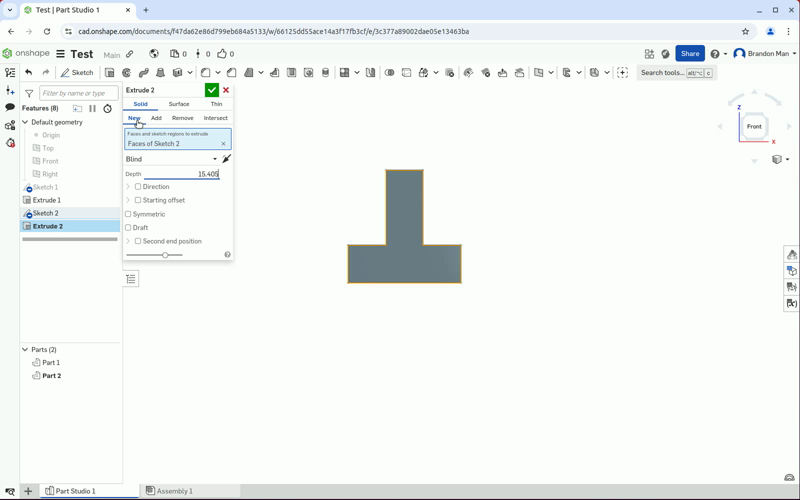
key(enter)
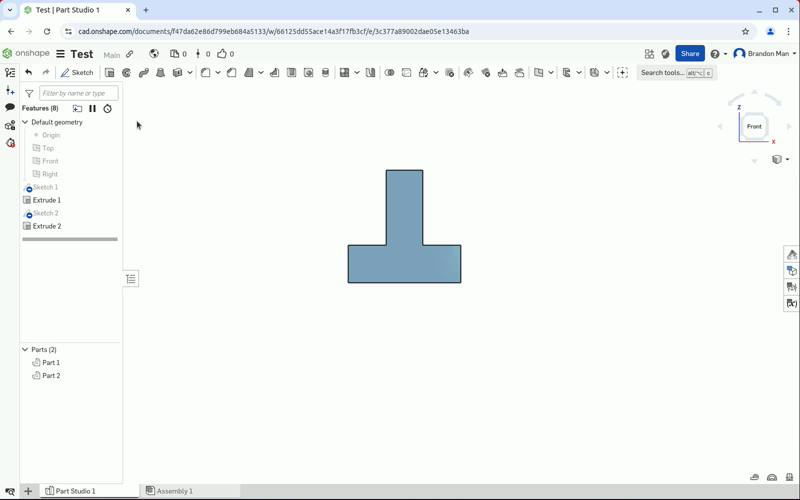
key(shift+h)
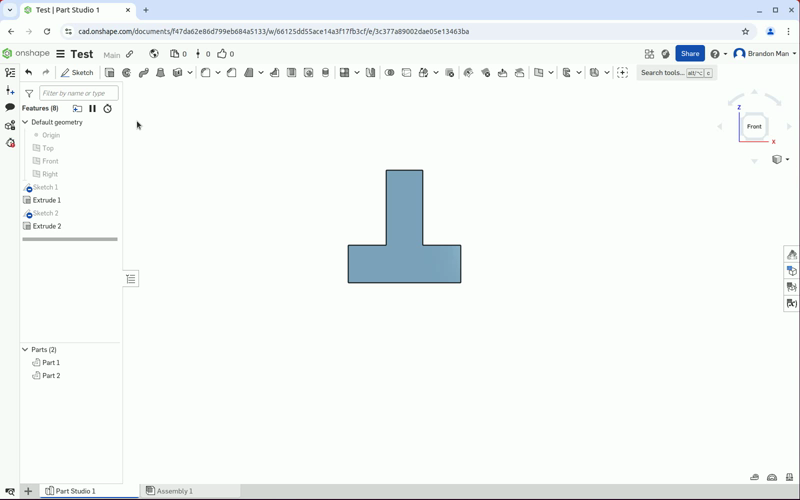
key(shift+h)
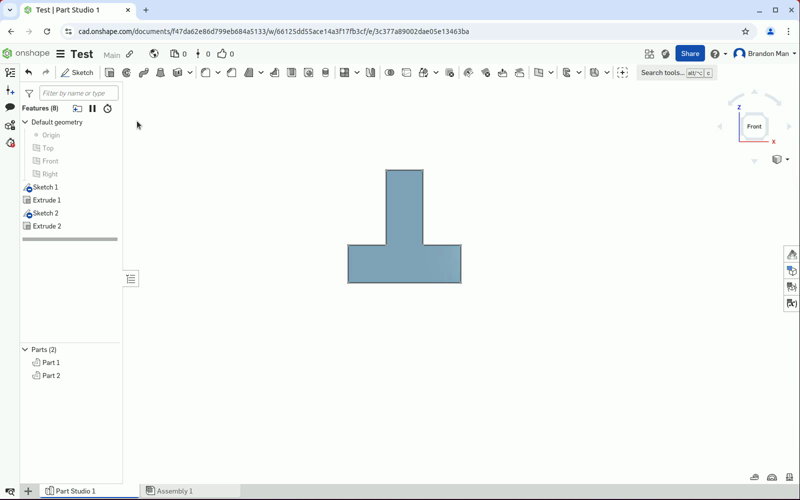
key(shift+7)
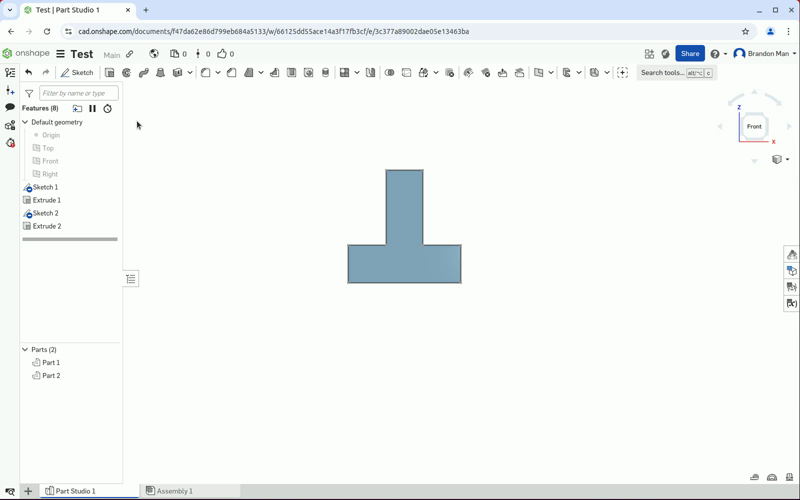
key(left, 2)
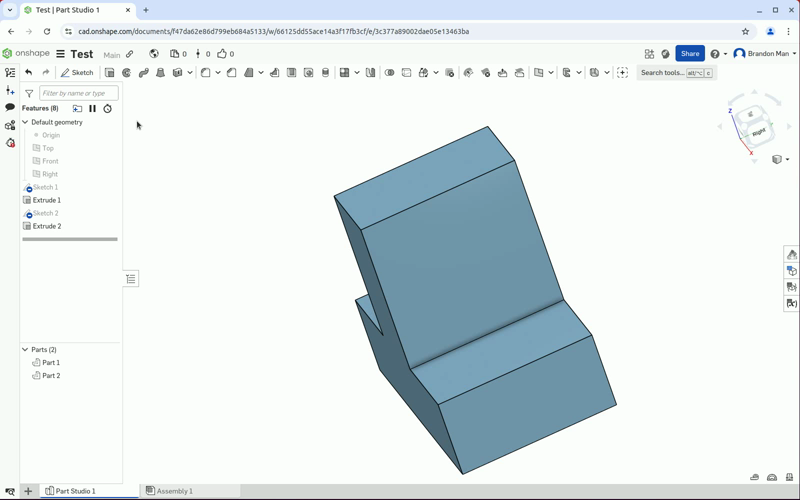
key(down, 2)
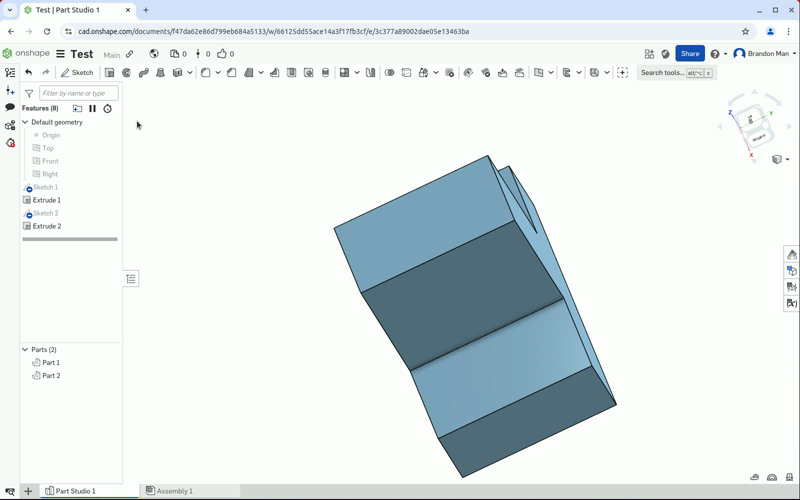
key(up, 2)
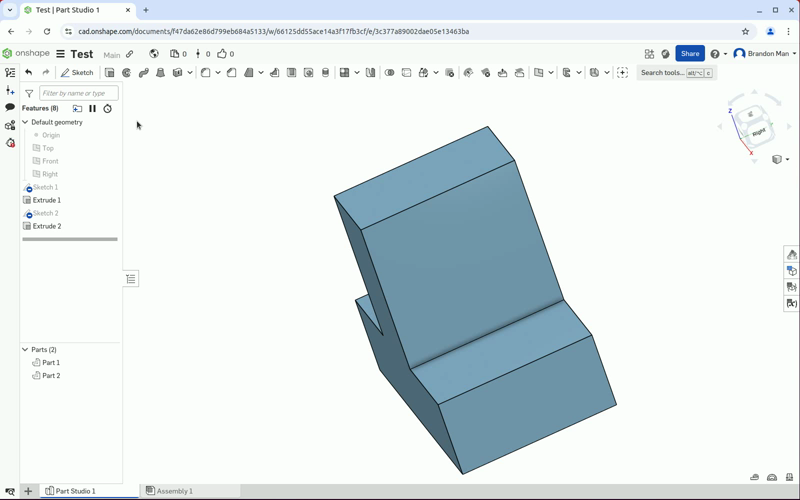
key(right, 2)
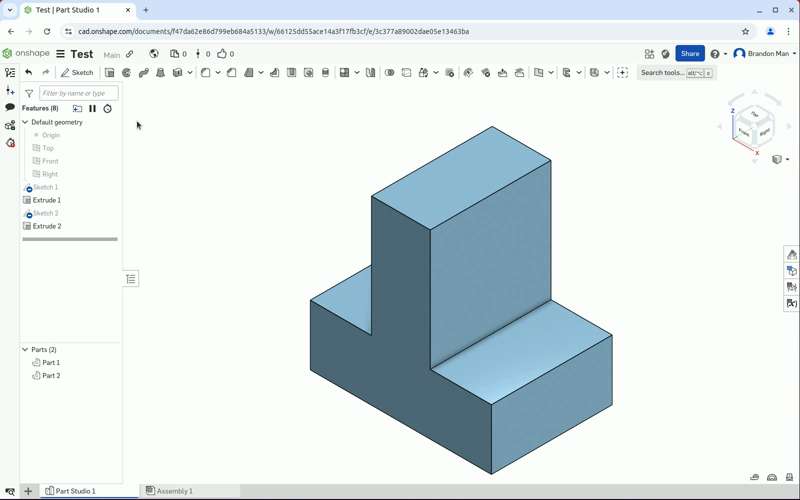
mouse_move(73, 189)
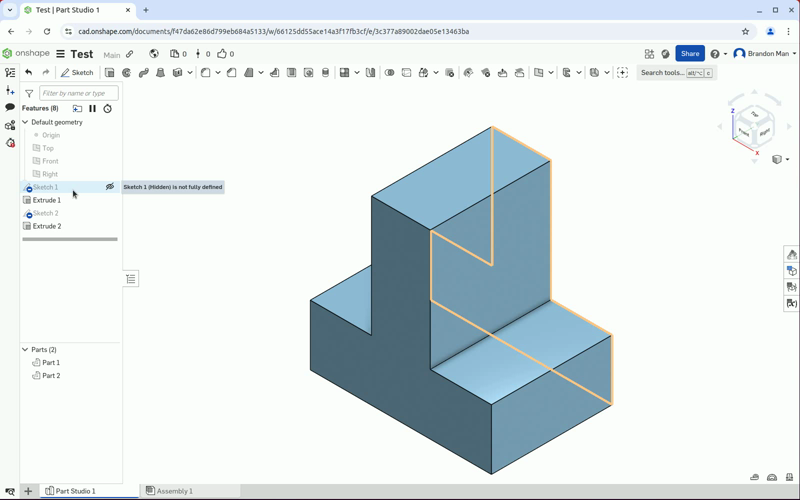
click(73, 189)